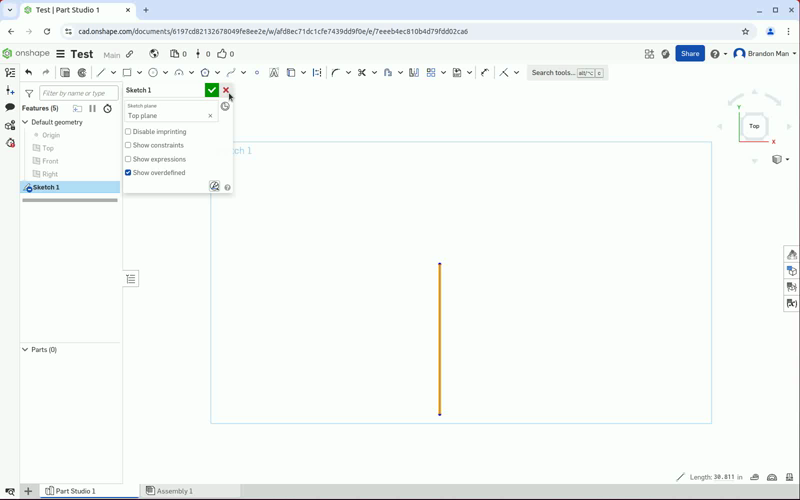
key(shift+h)
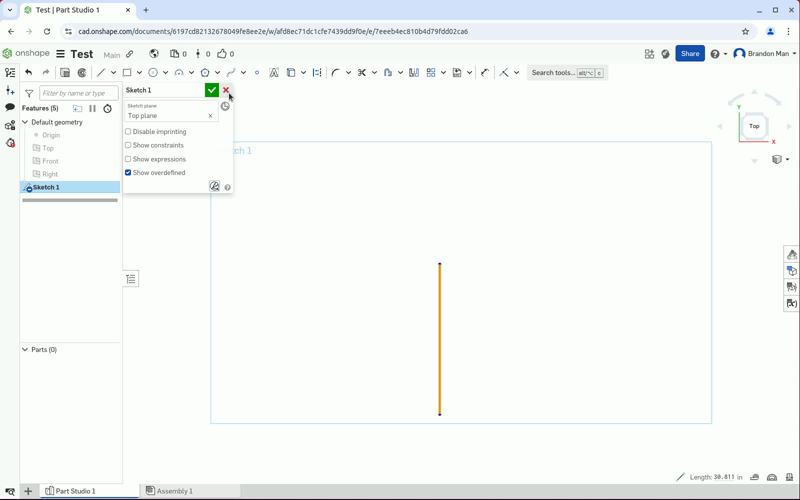
key(shift+s)
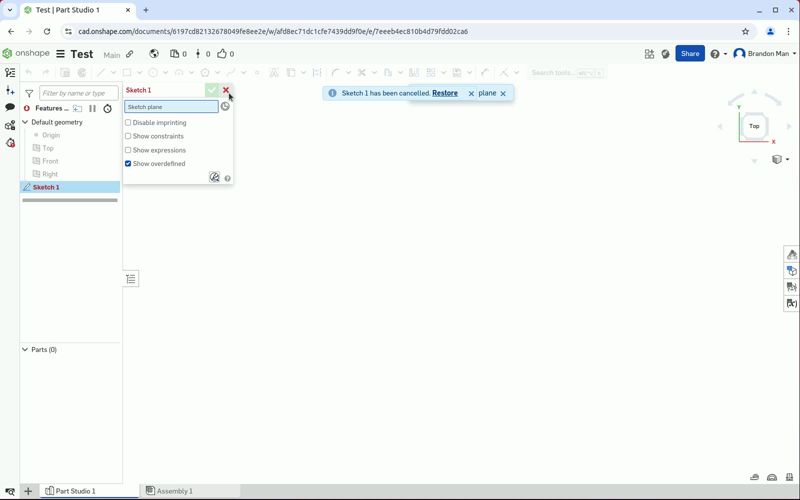
mouse_move(73, 150)
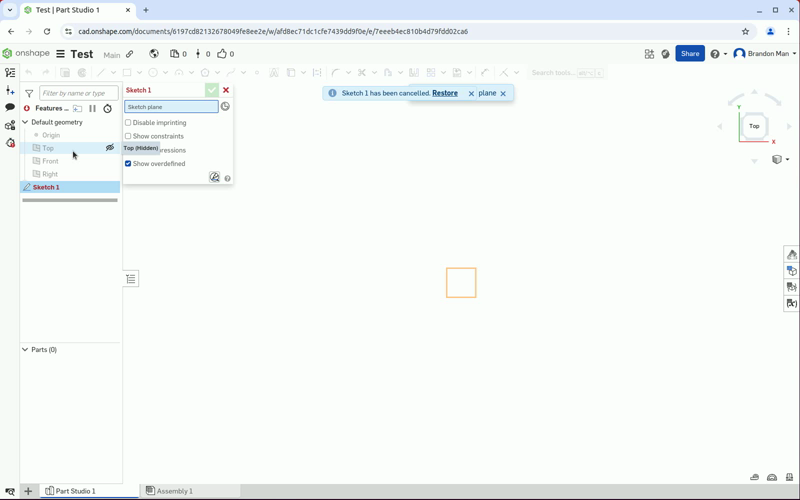
click(73, 150)
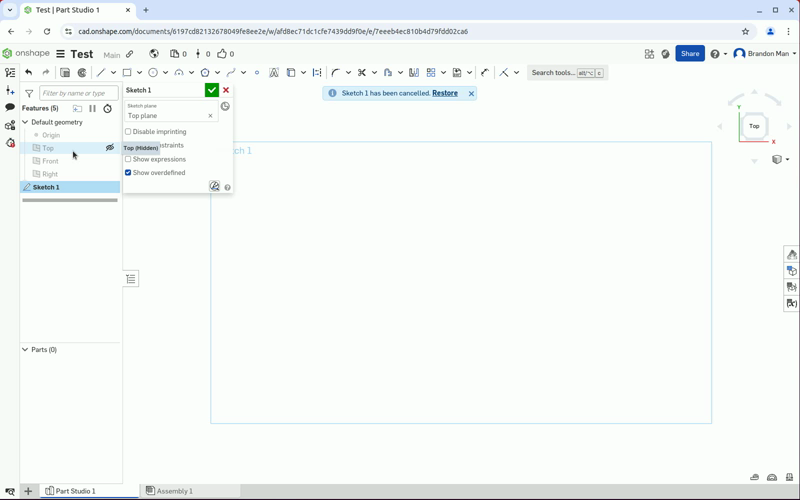
mouse_move(73, 352)
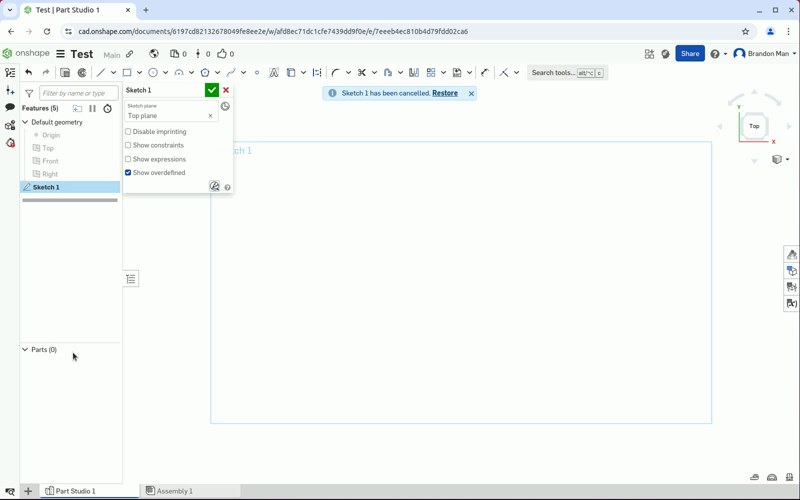
key(y)
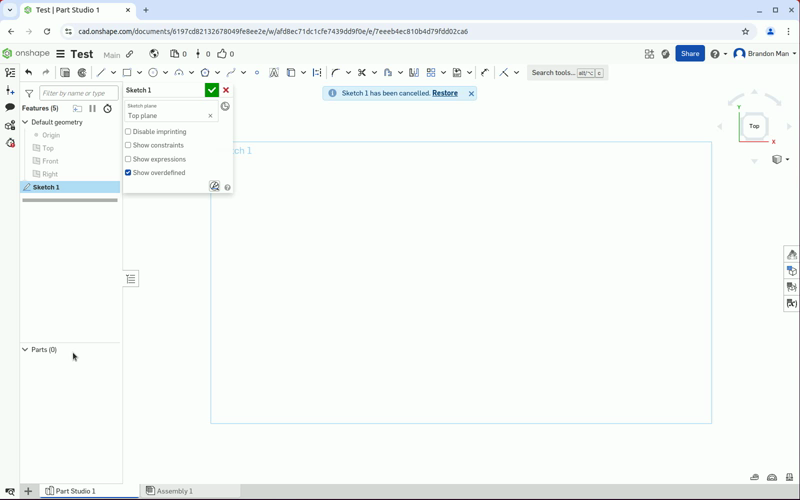
key(l)
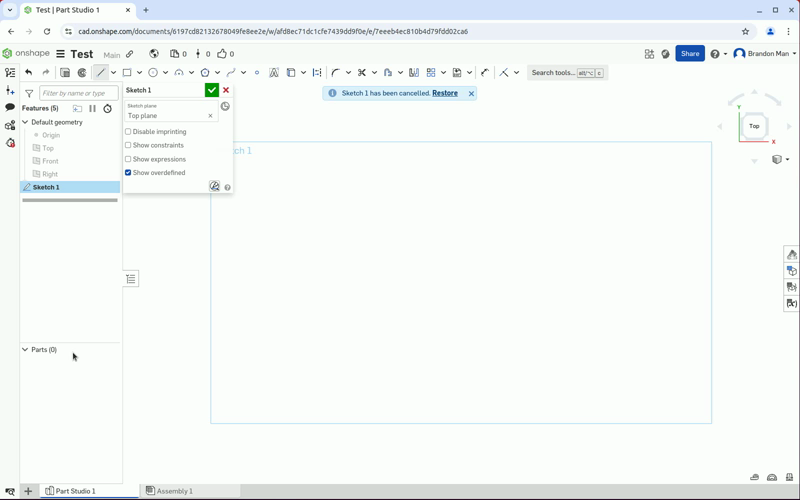
key_down(shift)
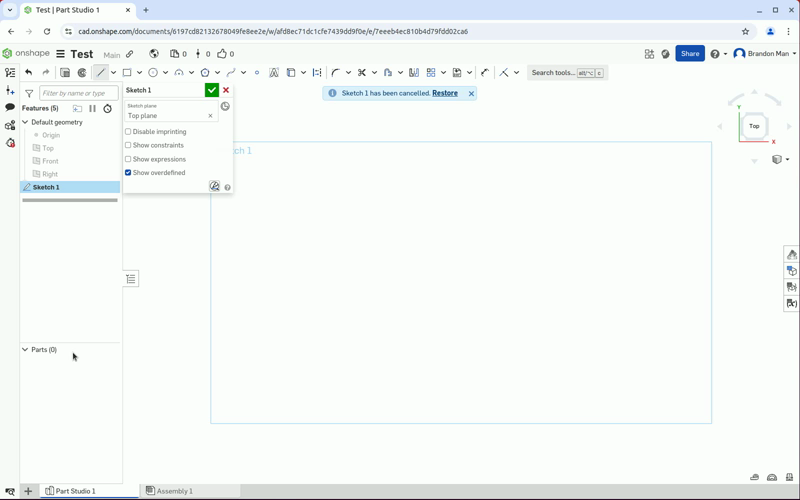
mouse_move(411, 293)
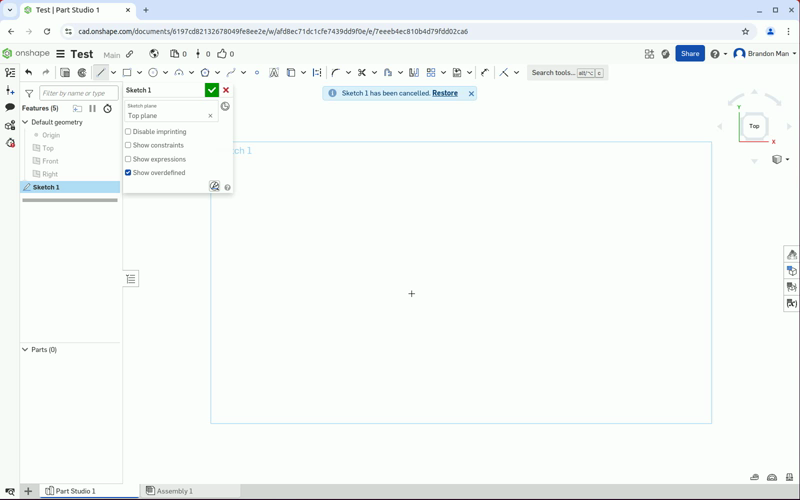
click(411, 293)
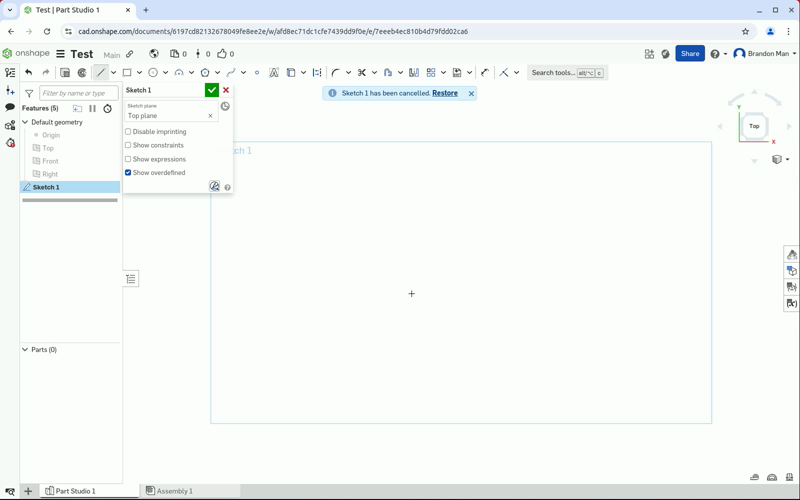
key_up(shift)
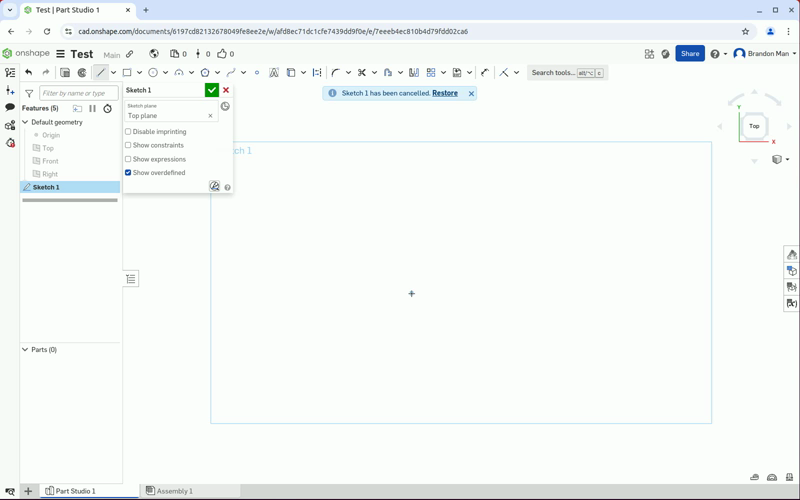
key_down(shift)
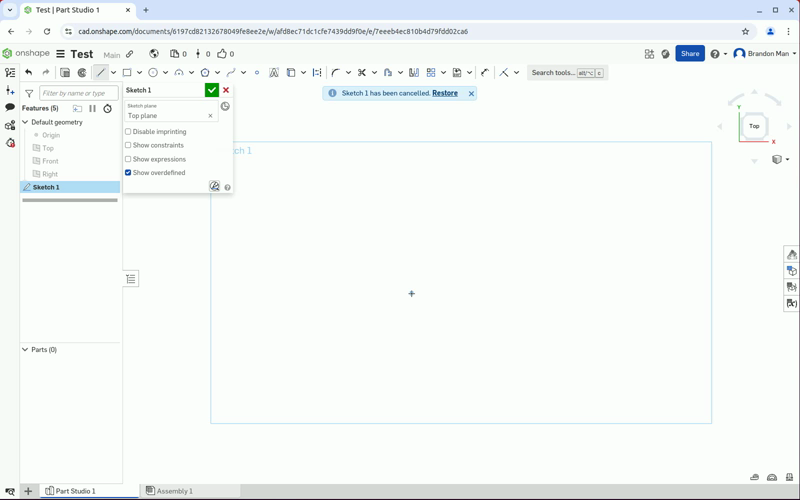
mouse_move(510, 293)
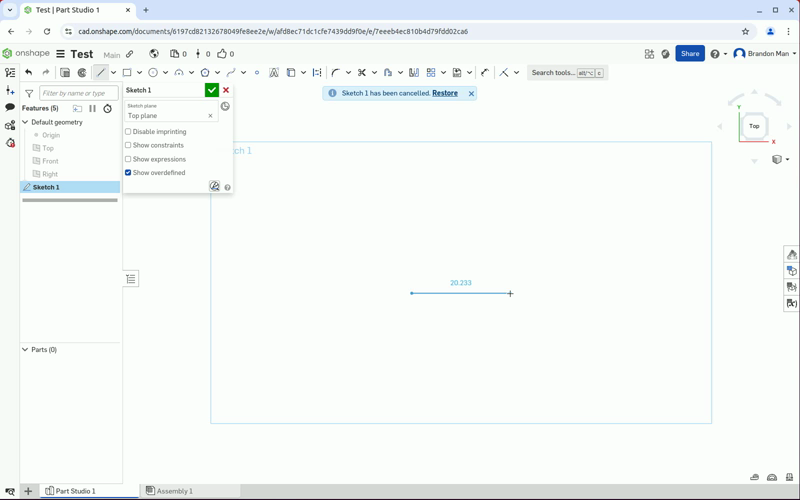
click(510, 293)
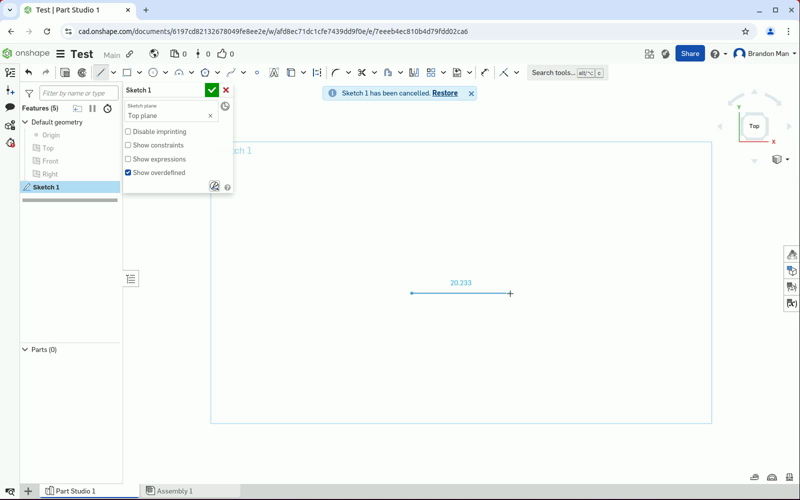
key_up(shift)
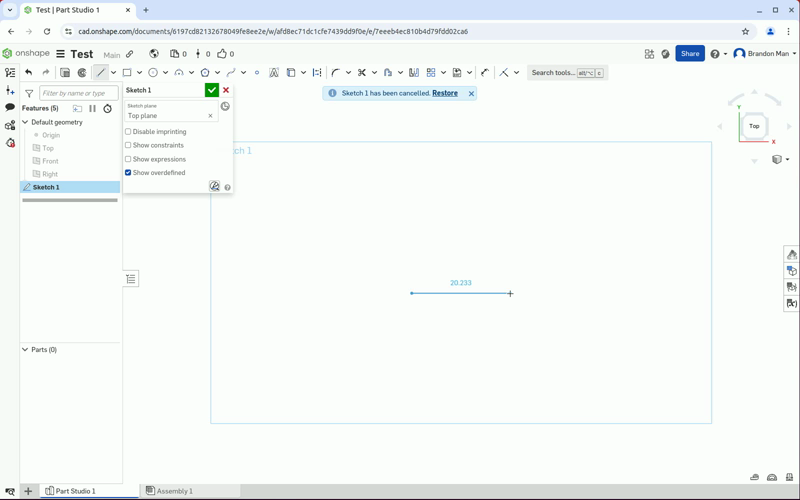
key_down(shift)
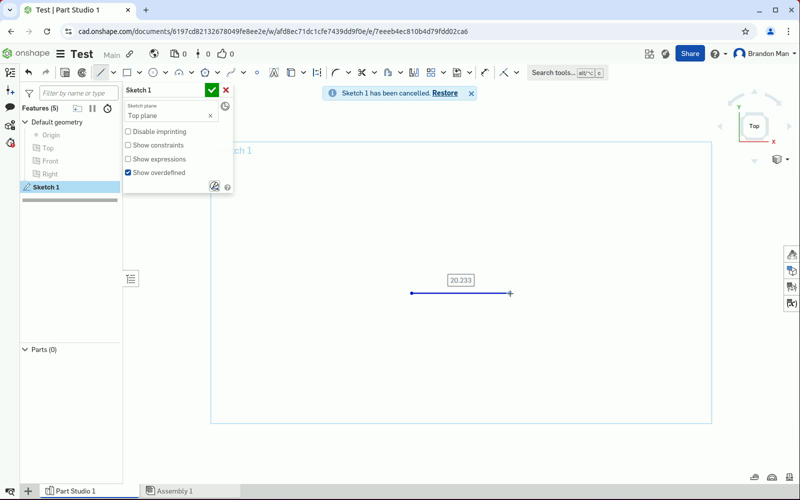
mouse_move(540, 293)
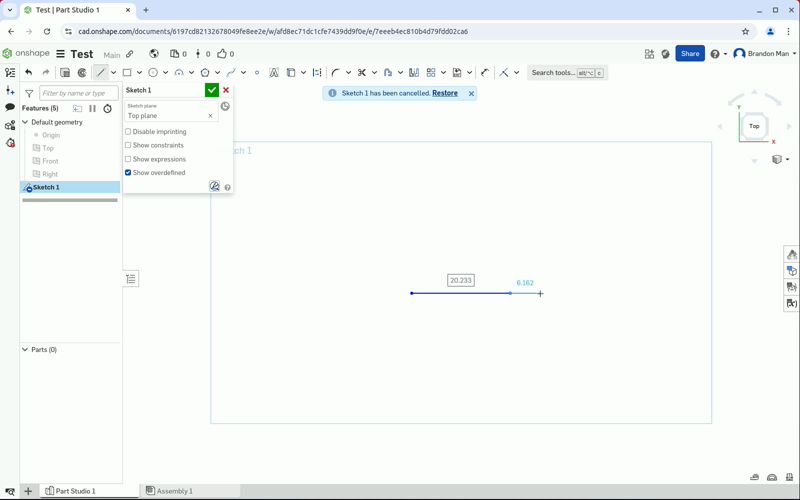
mouse_move(510, 317)
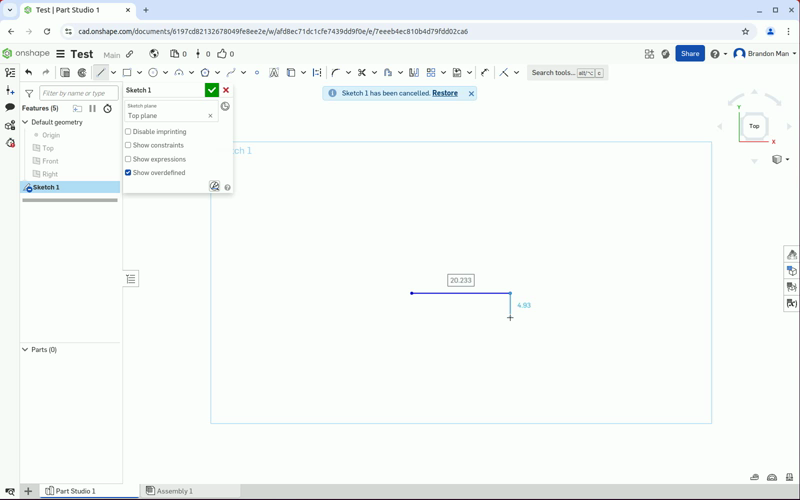
click(510, 317)
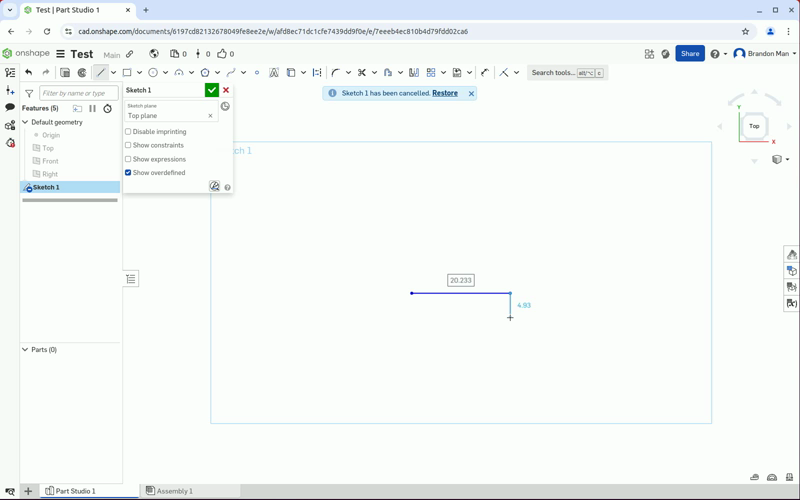
key_up(shift)
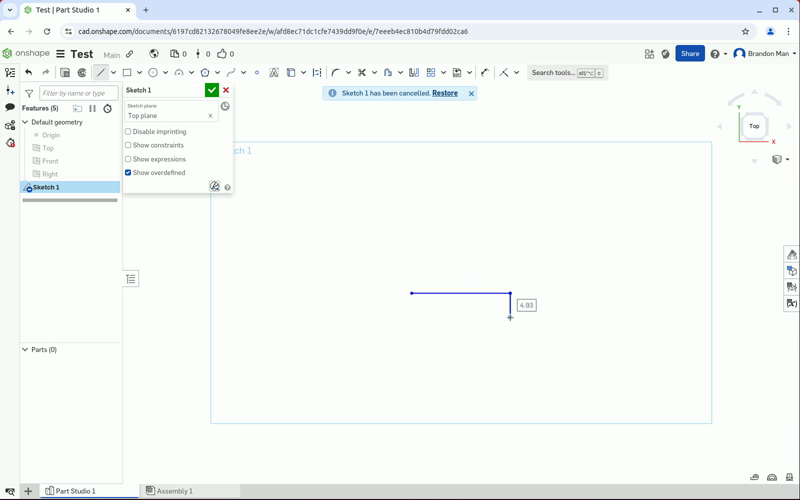
key_down(shift)
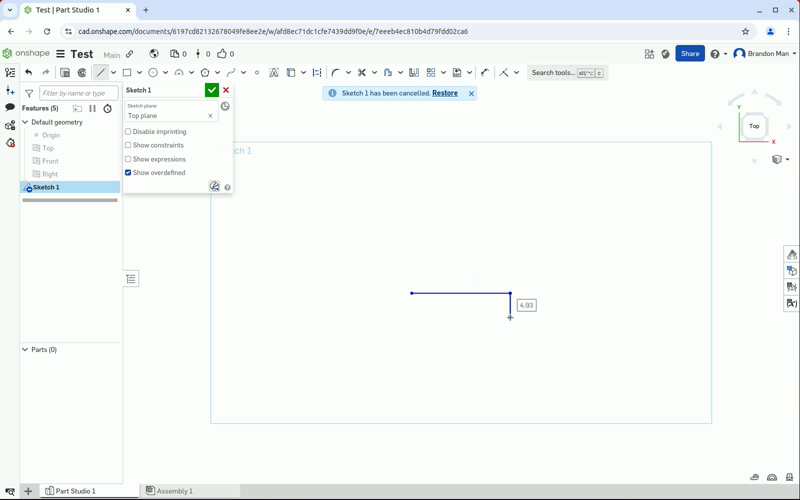
mouse_move(572, 317)
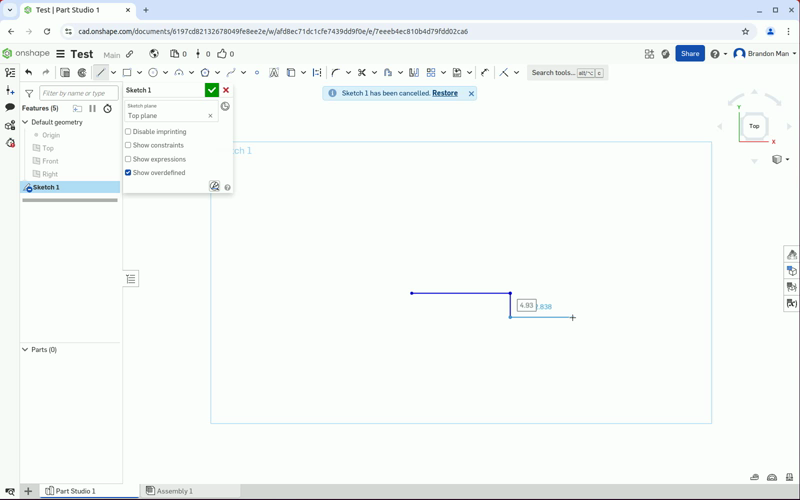
click(572, 317)
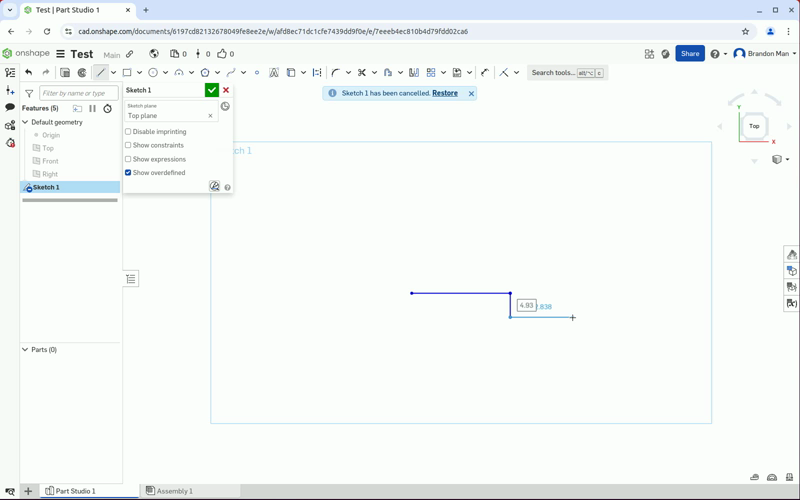
key_up(shift)
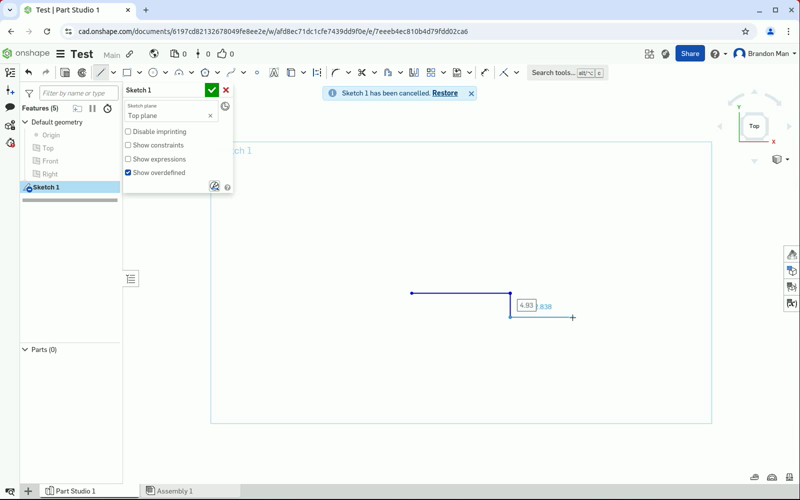
key_down(shift)
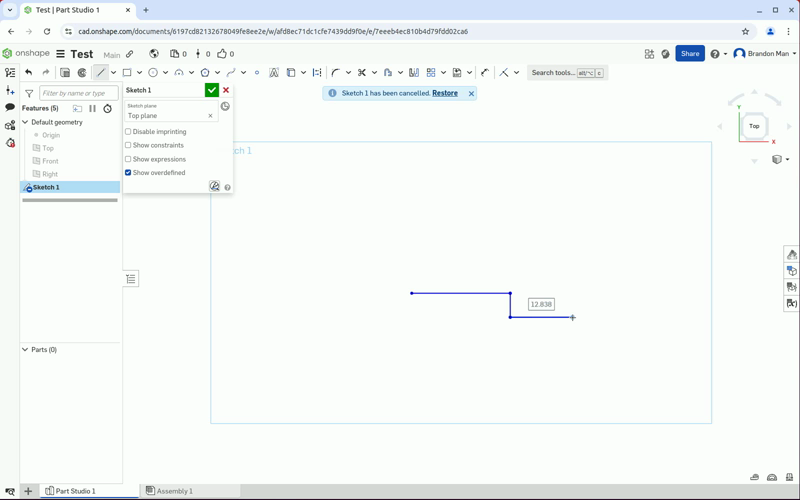
mouse_move(572, 247)
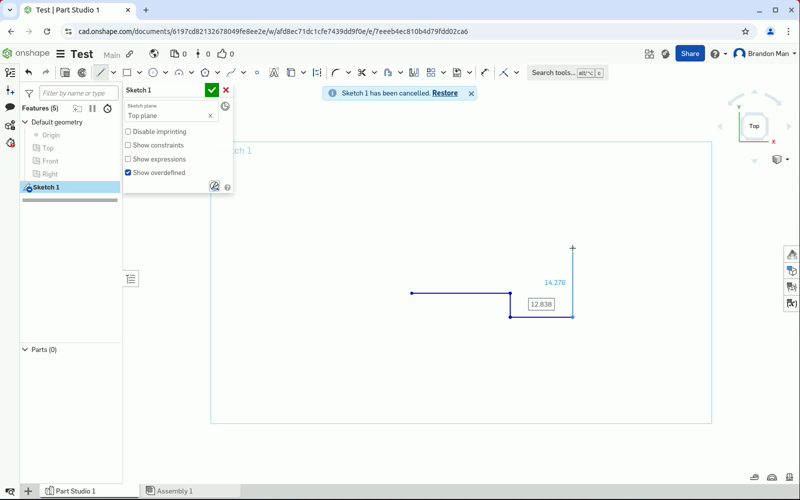
click(572, 247)
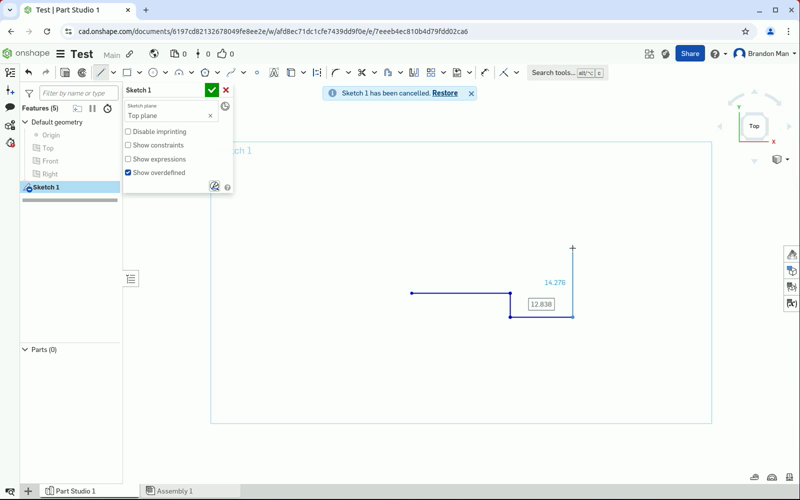
key_up(shift)
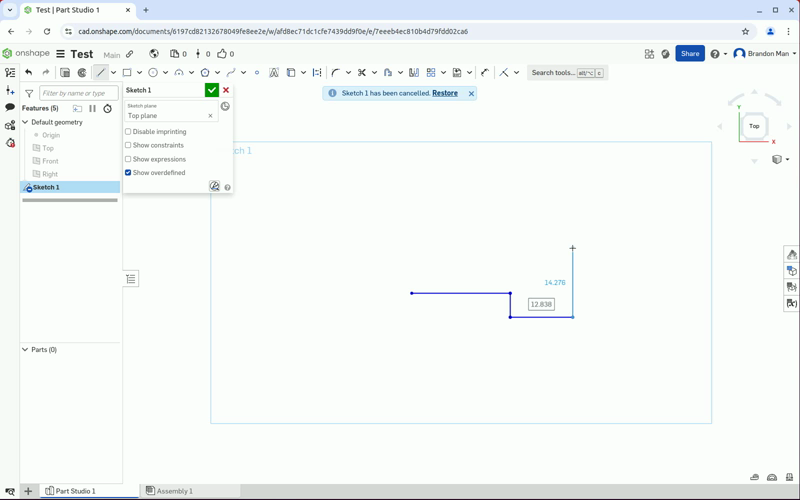
key_down(shift)
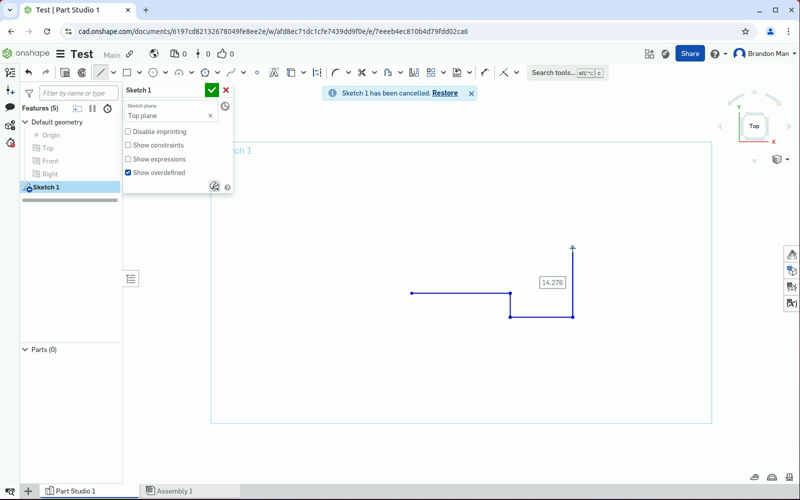
mouse_move(510, 247)
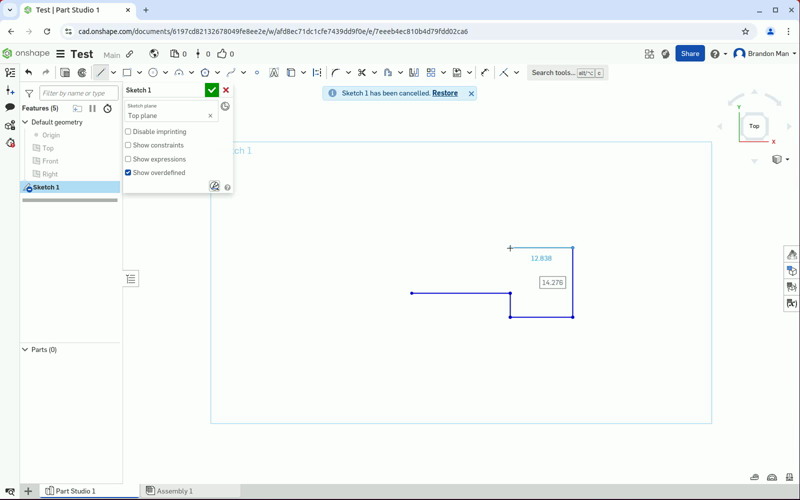
click(510, 247)
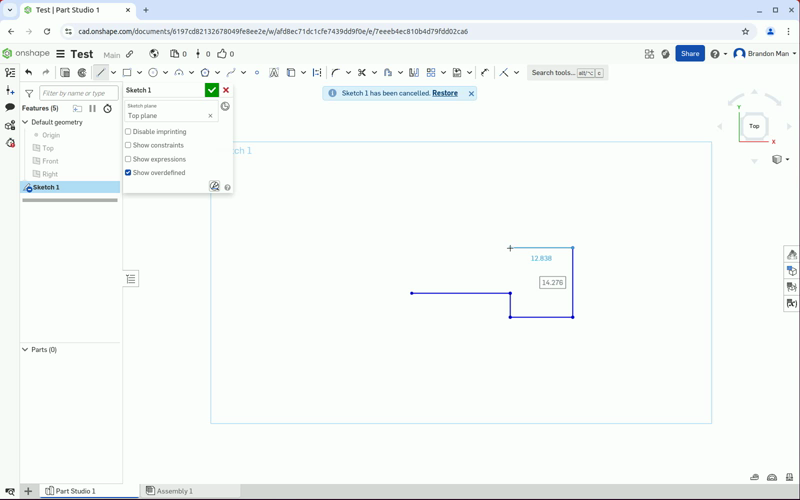
key_up(shift)
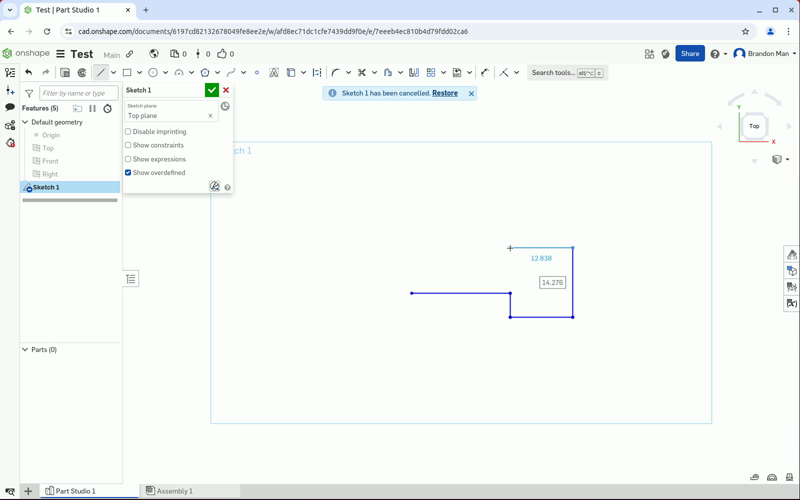
key_down(shift)
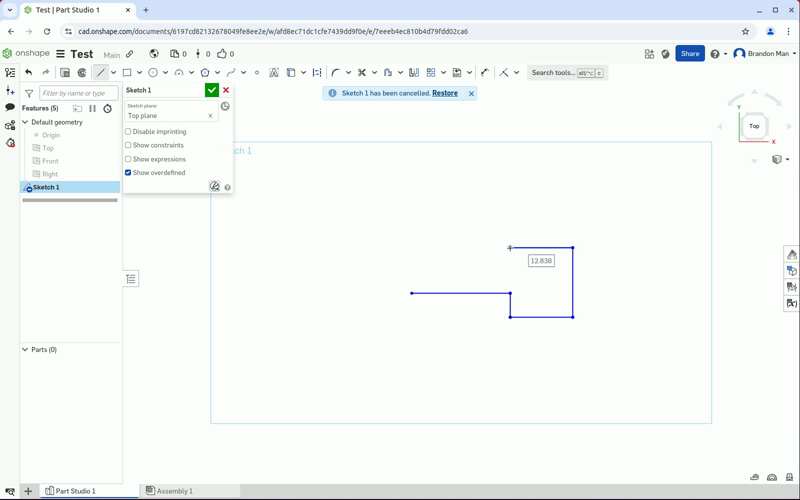
mouse_move(540, 247)
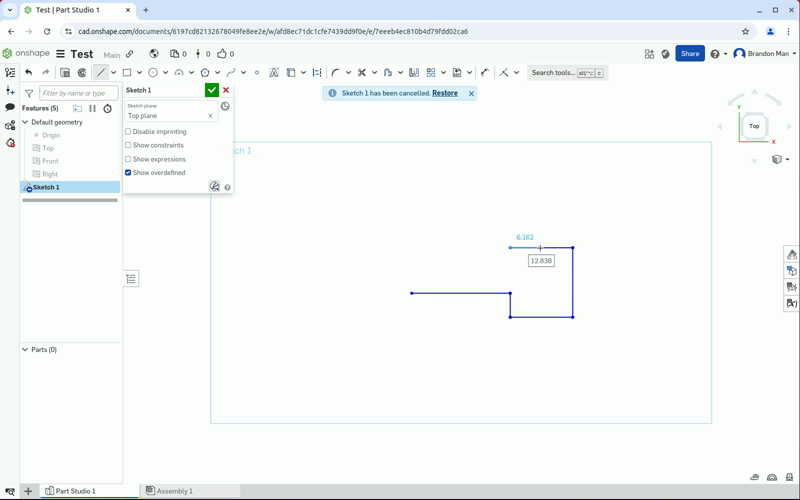
mouse_move(510, 273)
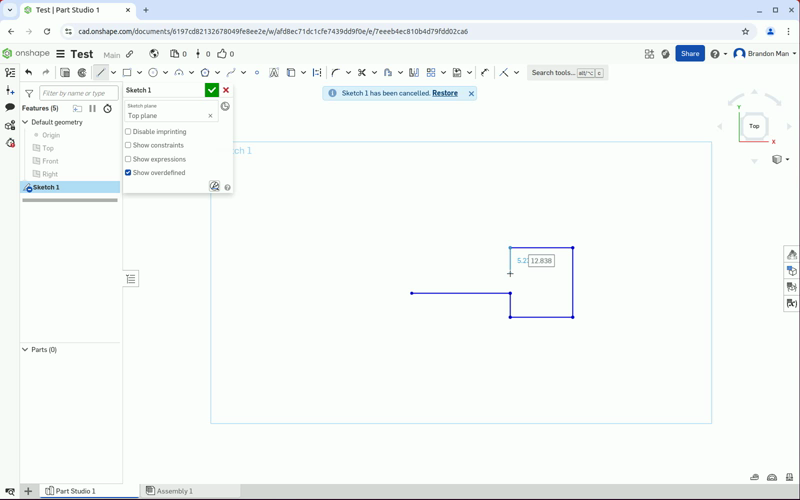
click(510, 273)
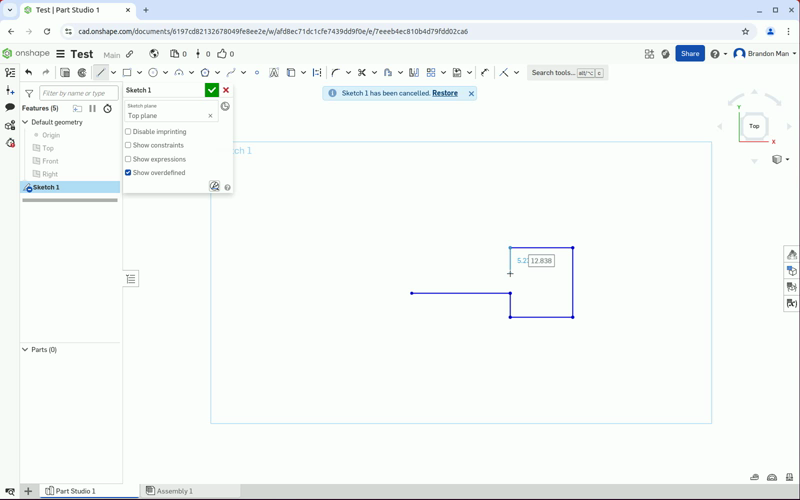
key_up(shift)
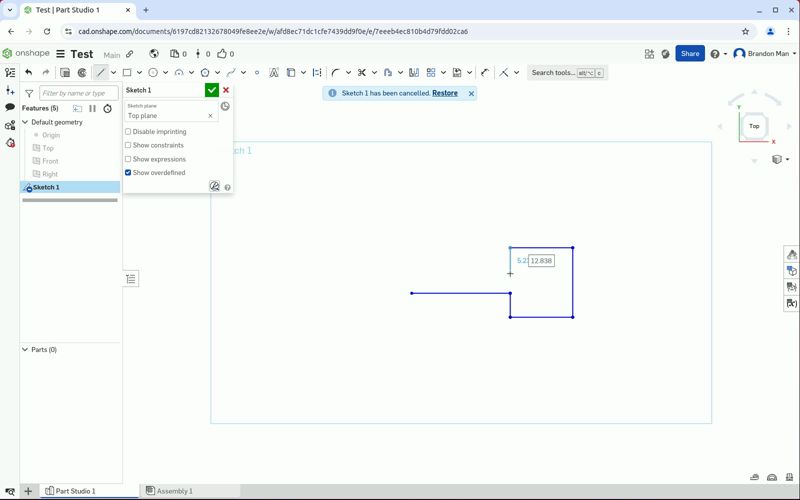
key_down(shift)
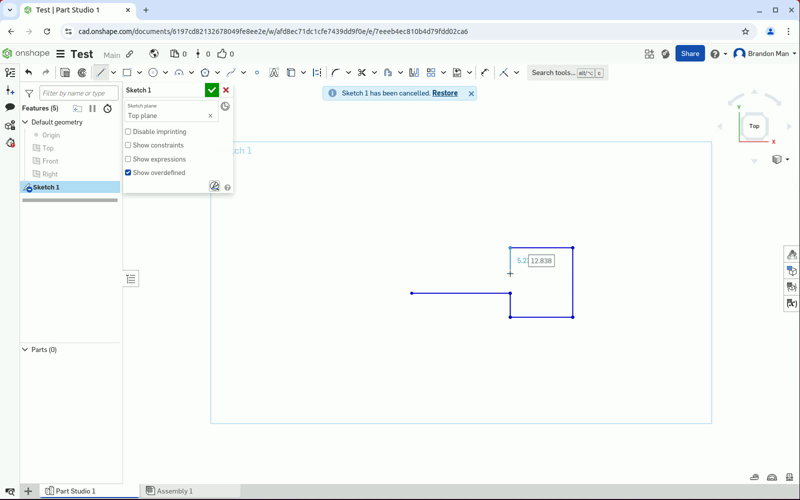
mouse_move(411, 273)
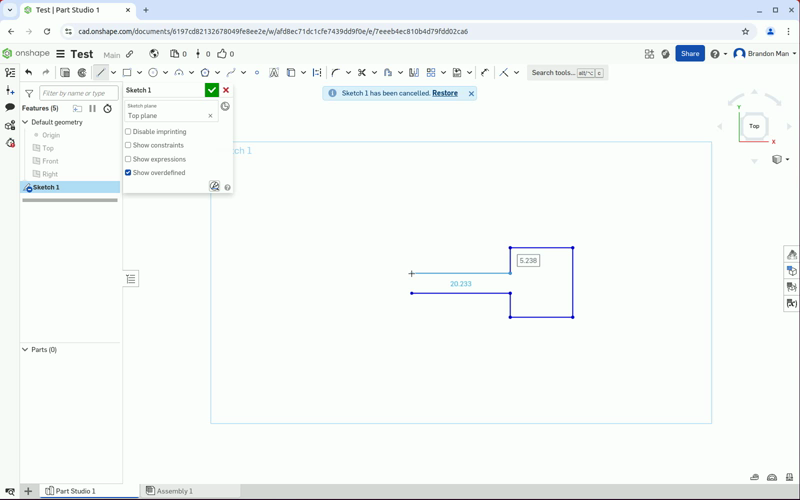
click(411, 273)
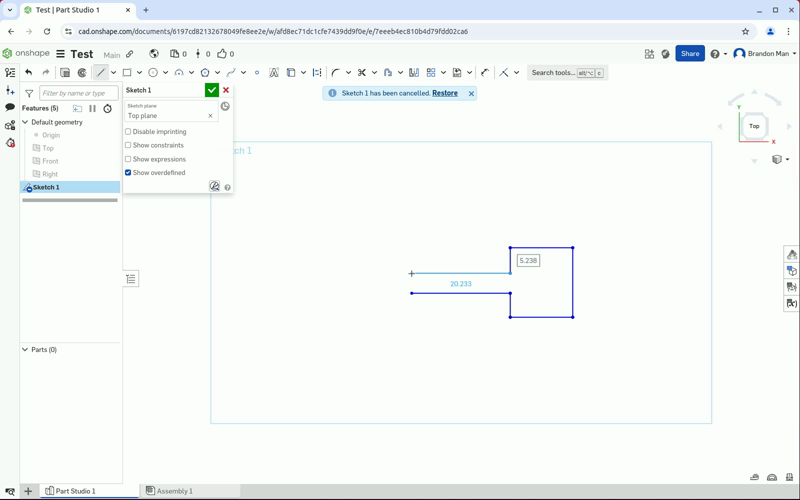
key_up(shift)
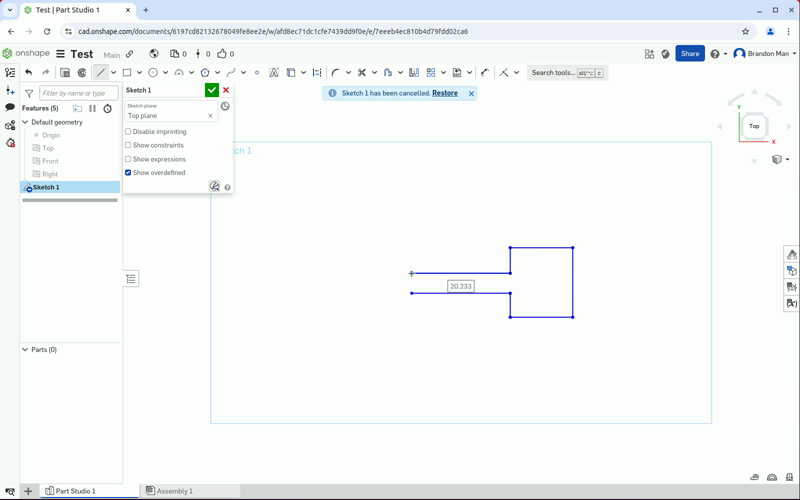
mouse_move(441, 273)
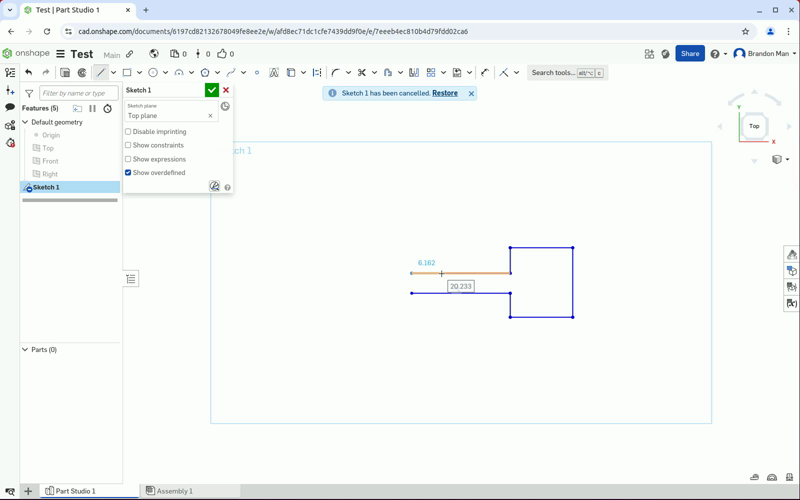
key_down(shift)
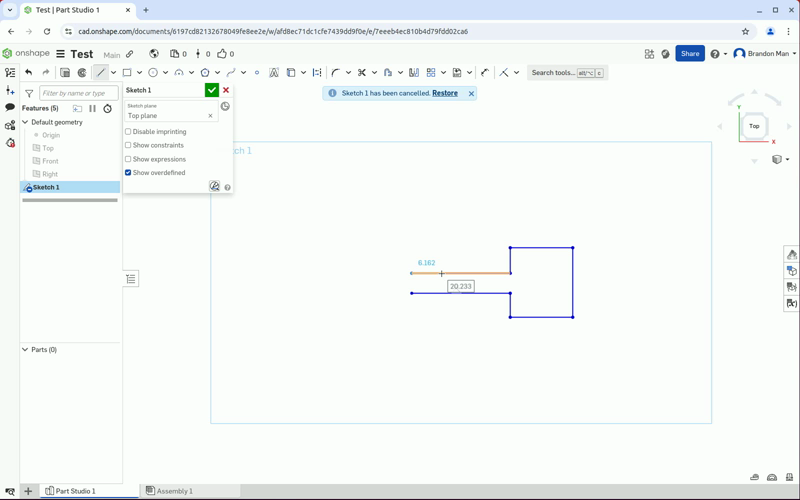
mouse_move(411, 293)
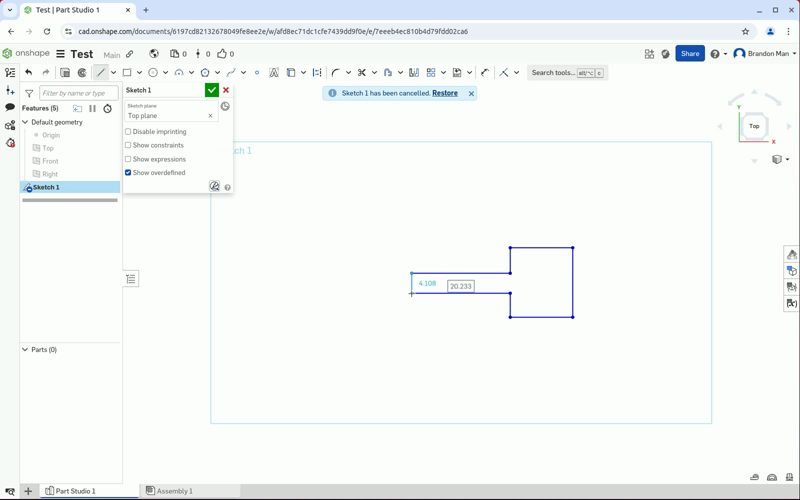
key_up(shift)
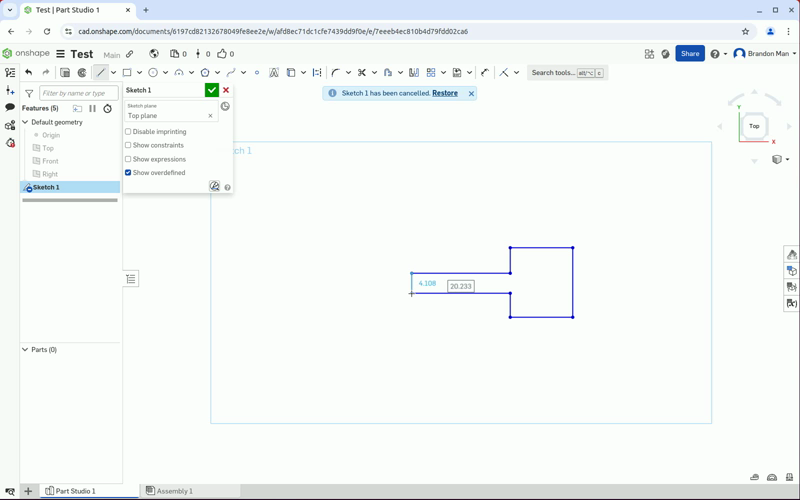
click(411, 293)
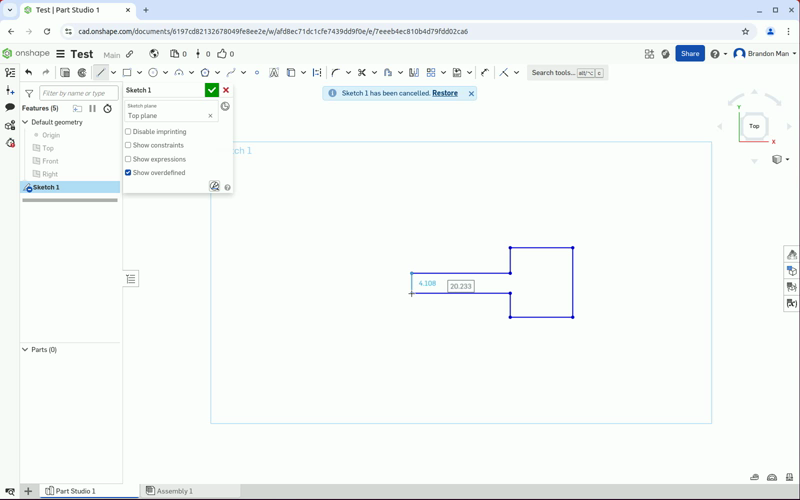
key(esc)
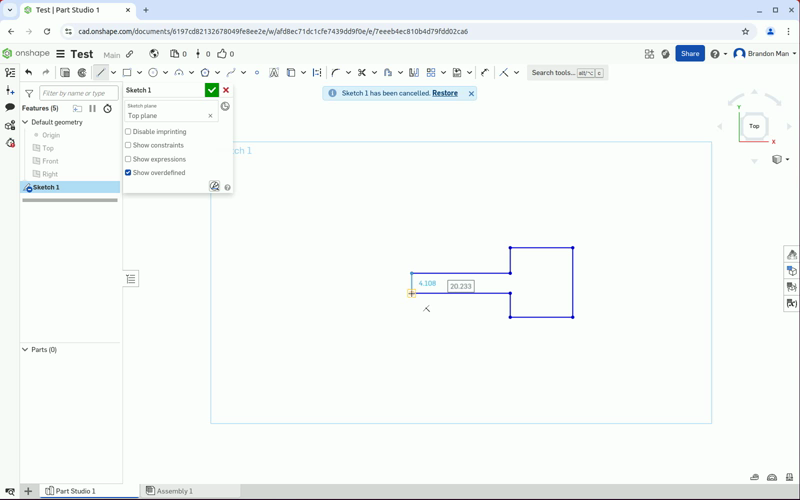
key(l)
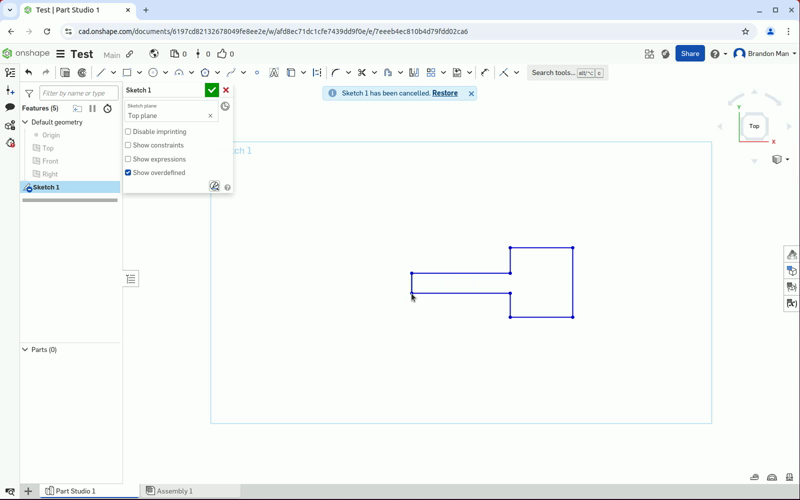
key_down(shift)
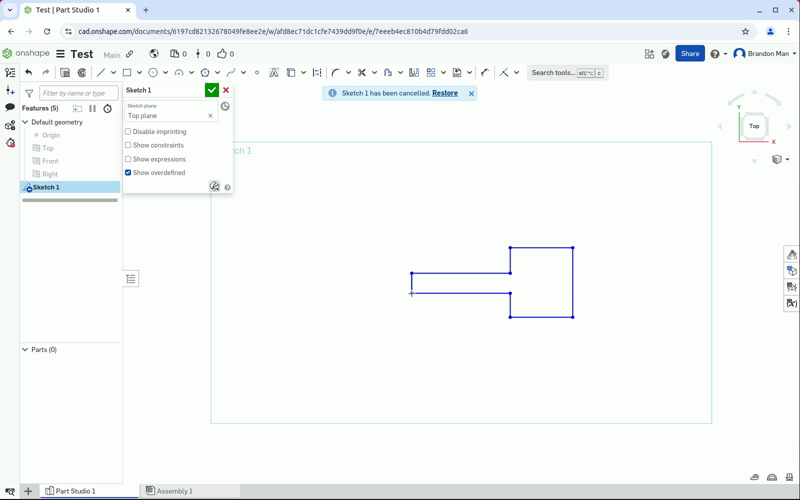
mouse_move(530, 293)
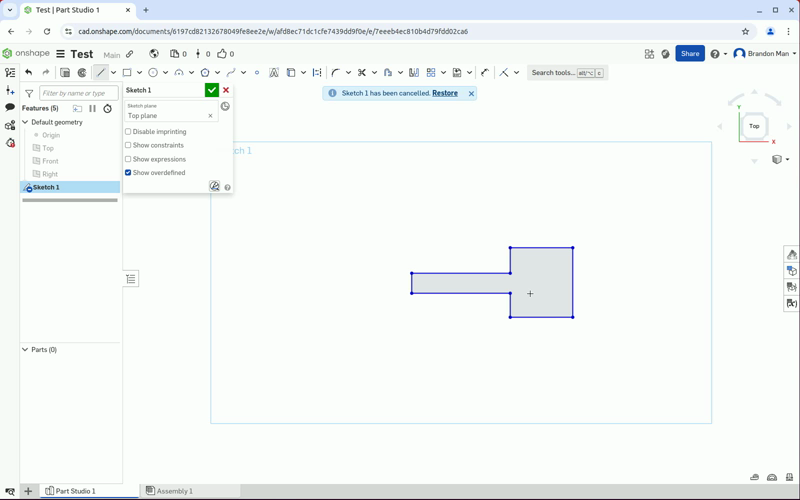
click(530, 293)
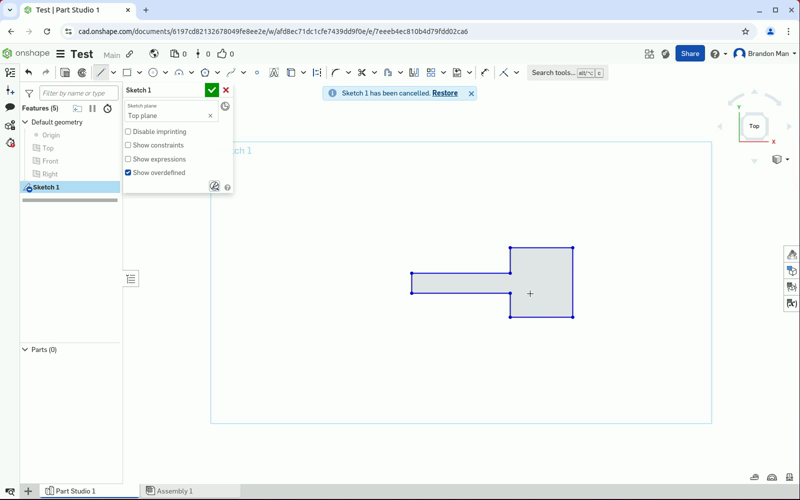
key_up(shift)
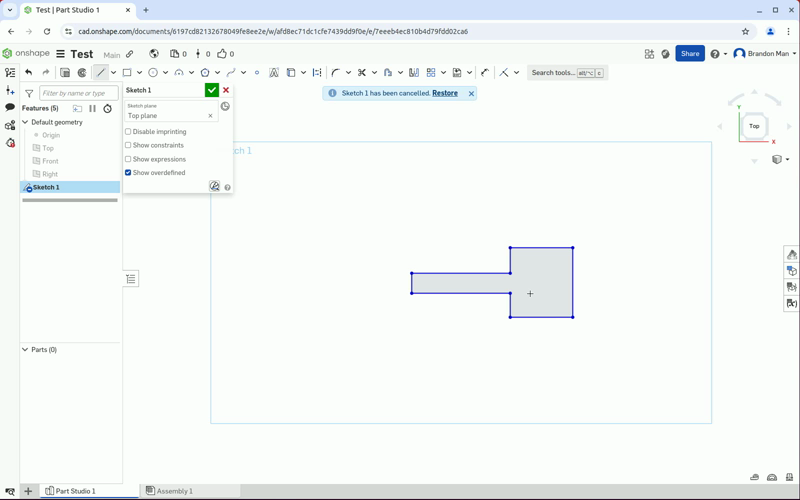
key_down(shift)
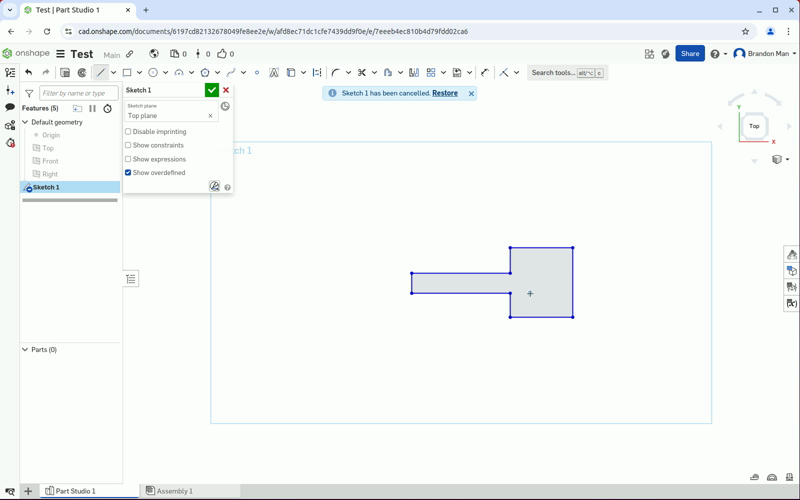
mouse_move(560, 293)
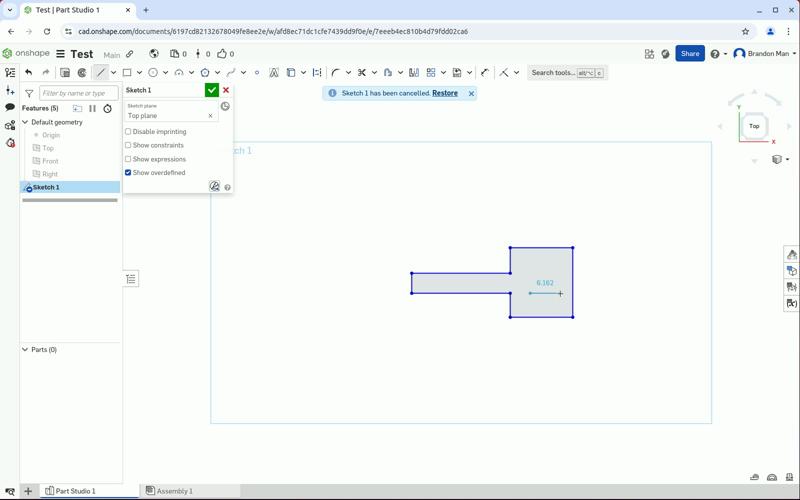
mouse_move(552, 293)
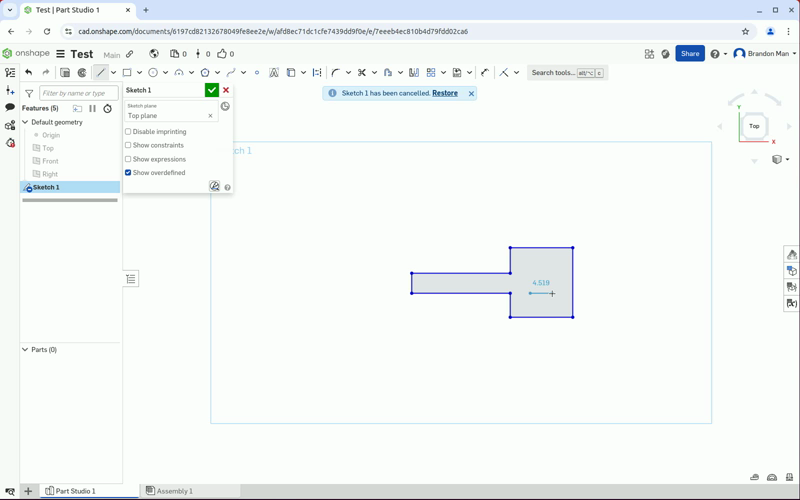
click(552, 293)
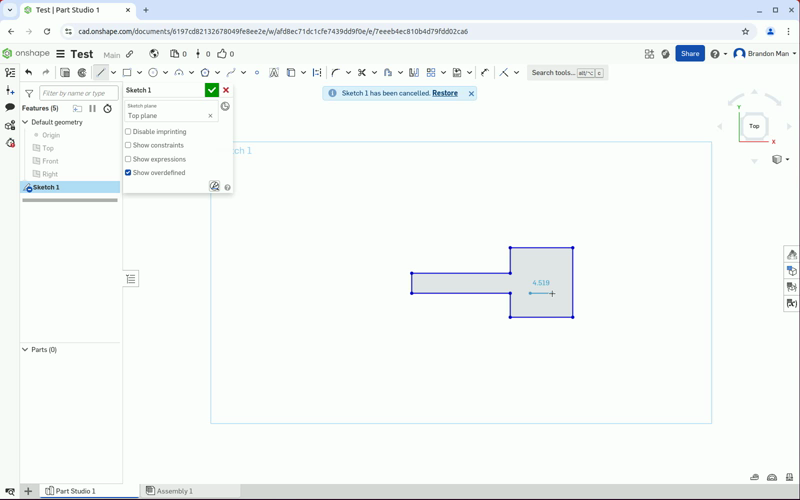
key_up(shift)
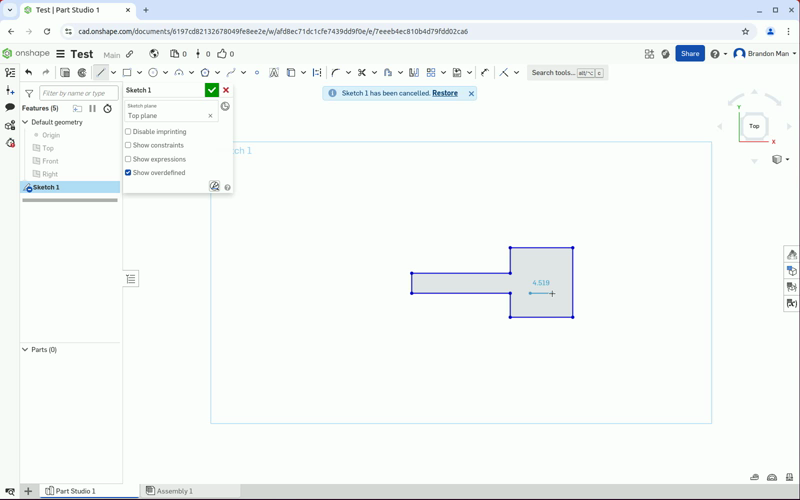
key_down(shift)
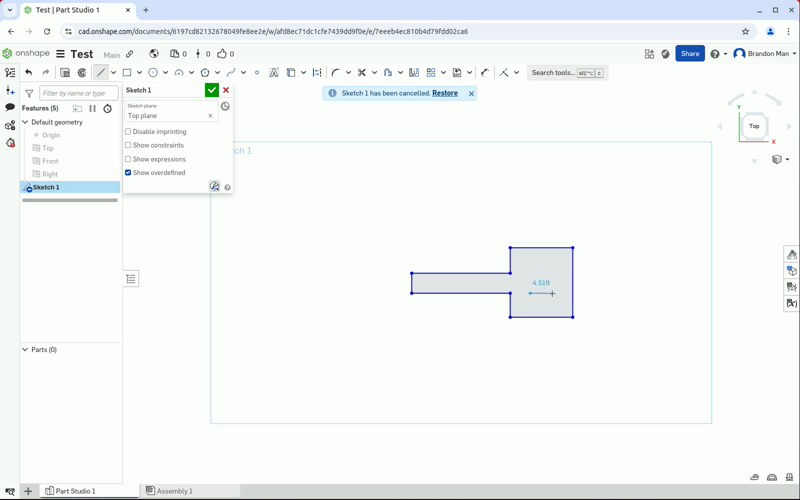
mouse_move(582, 293)
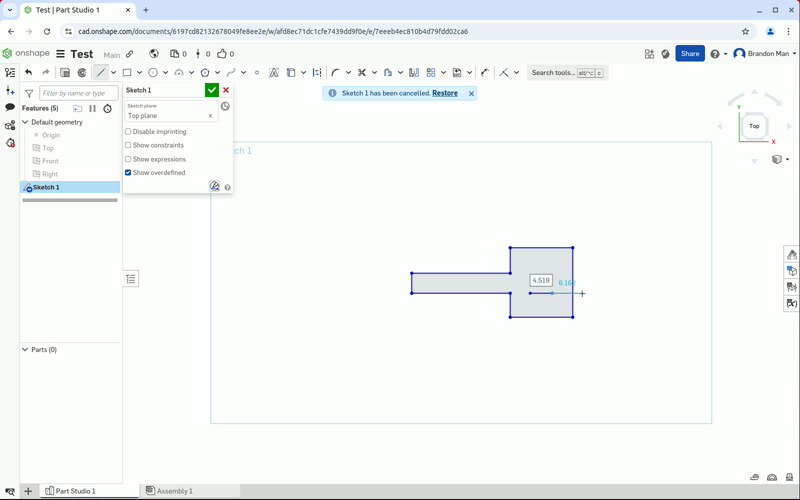
mouse_move(552, 271)
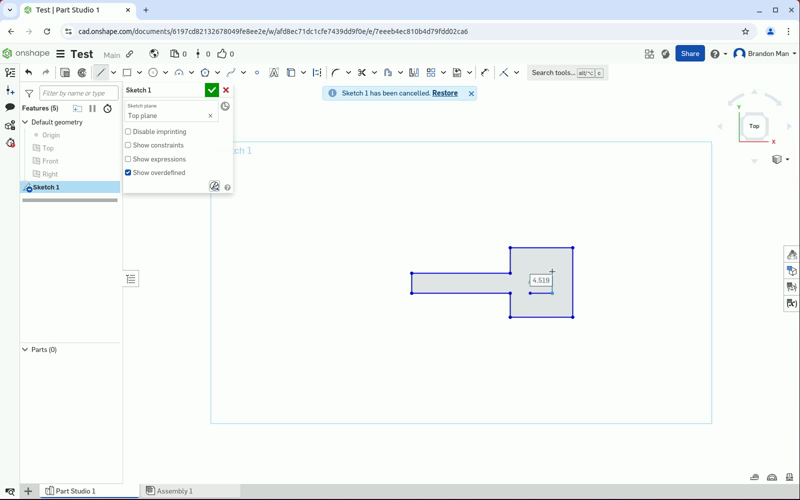
click(552, 271)
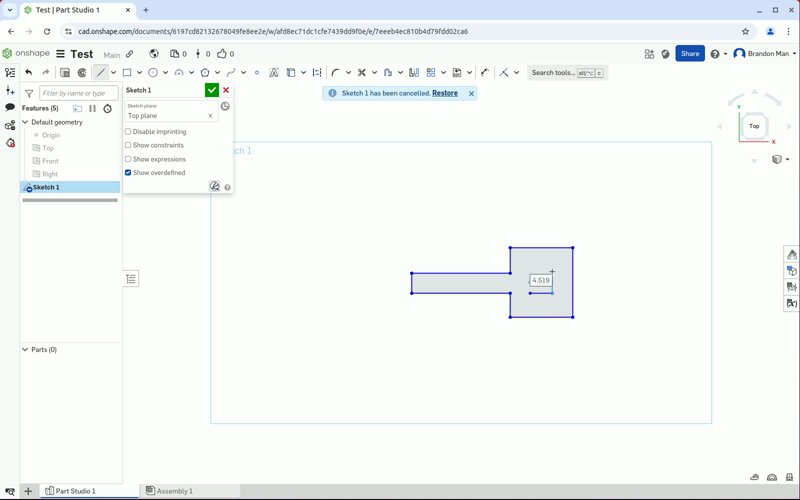
key_up(shift)
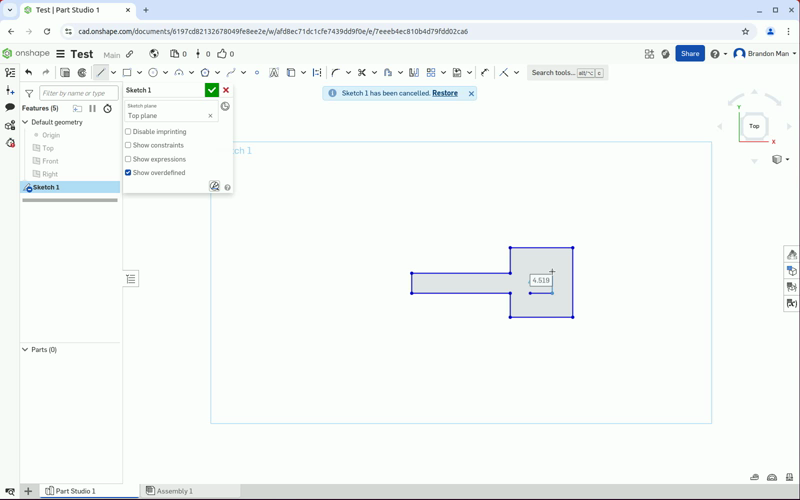
key_down(shift)
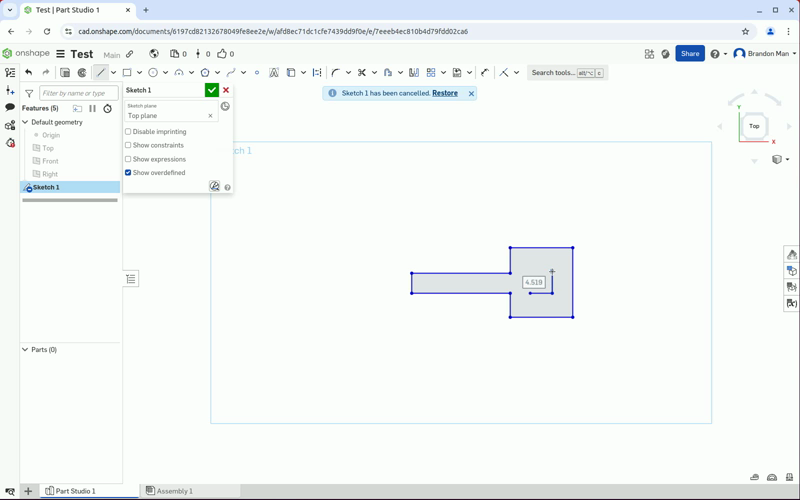
mouse_move(582, 271)
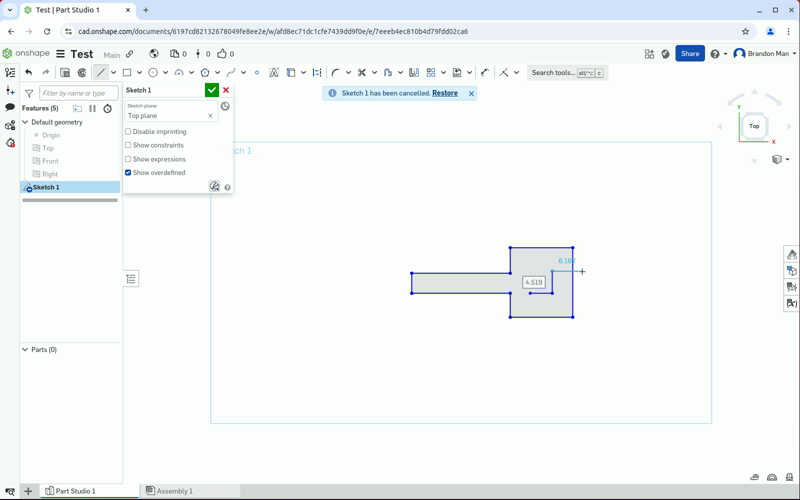
mouse_move(530, 271)
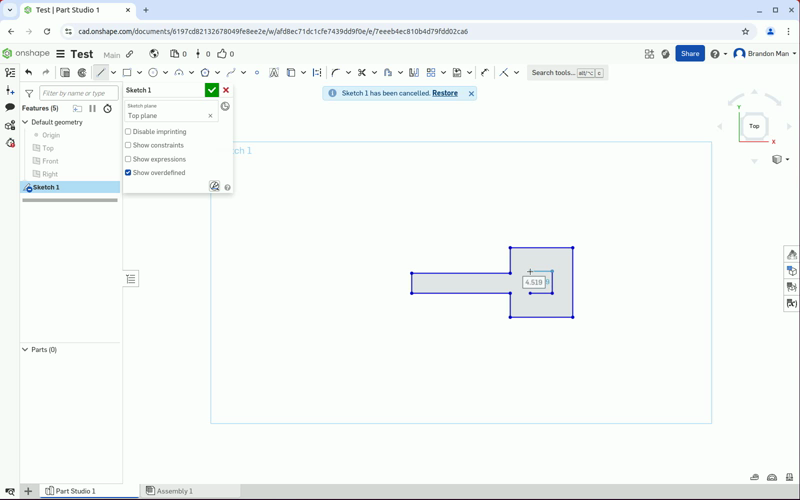
click(530, 271)
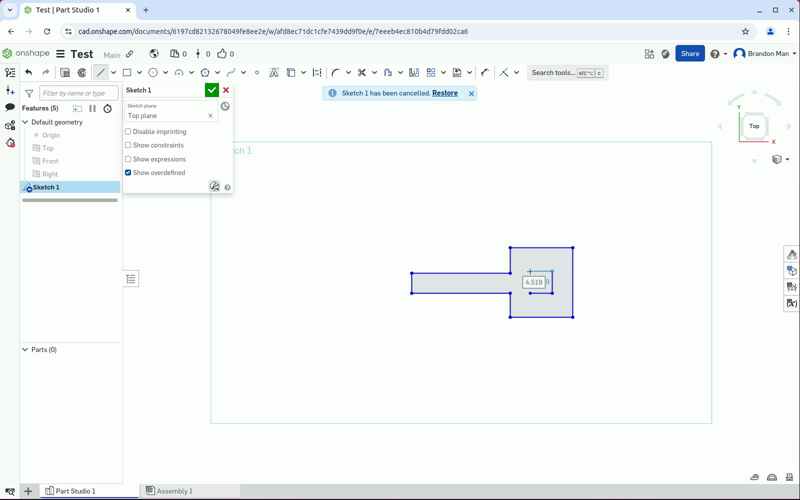
key_up(shift)
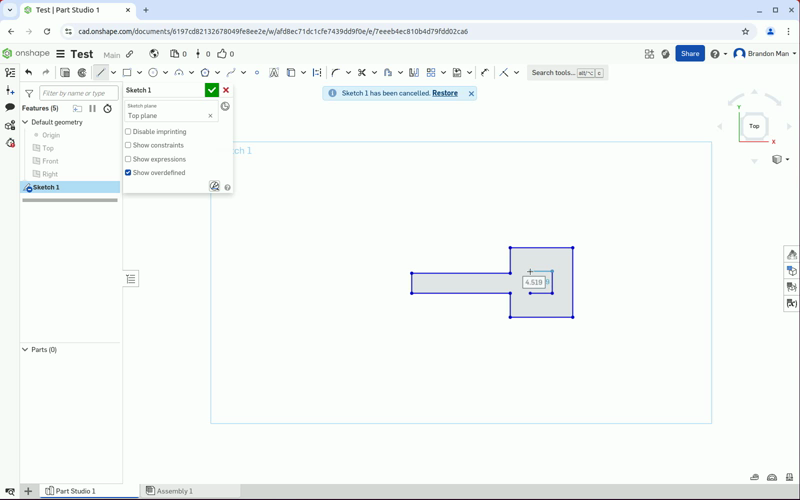
mouse_move(560, 271)
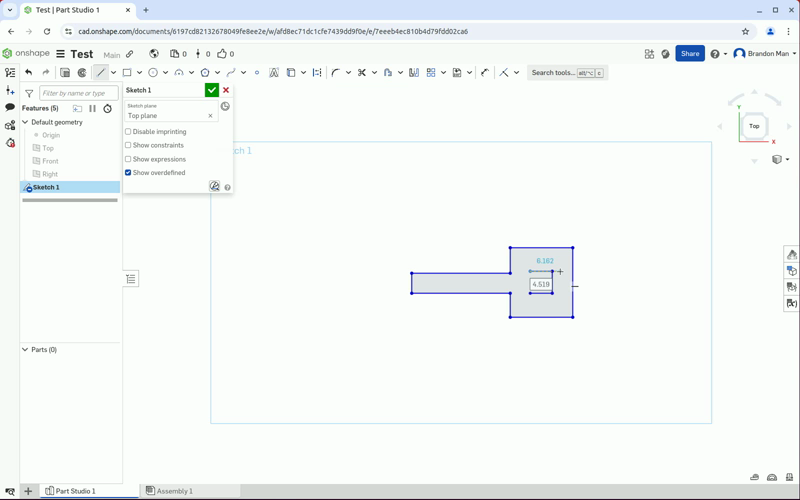
key_down(shift)
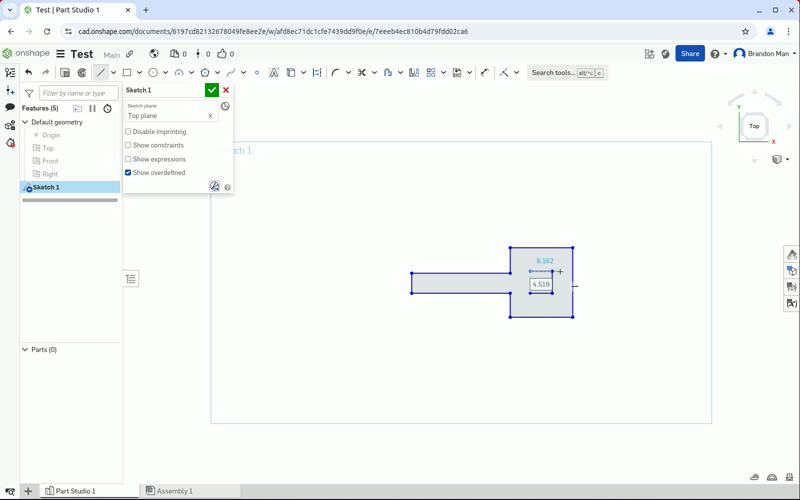
mouse_move(530, 293)
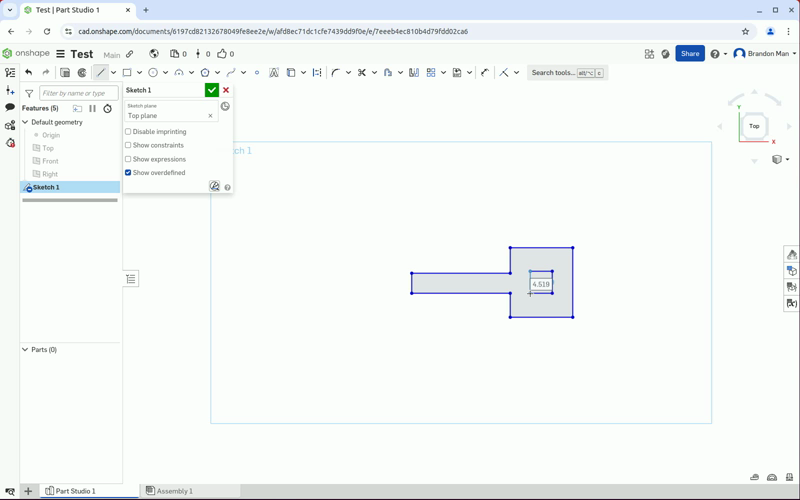
key_up(shift)
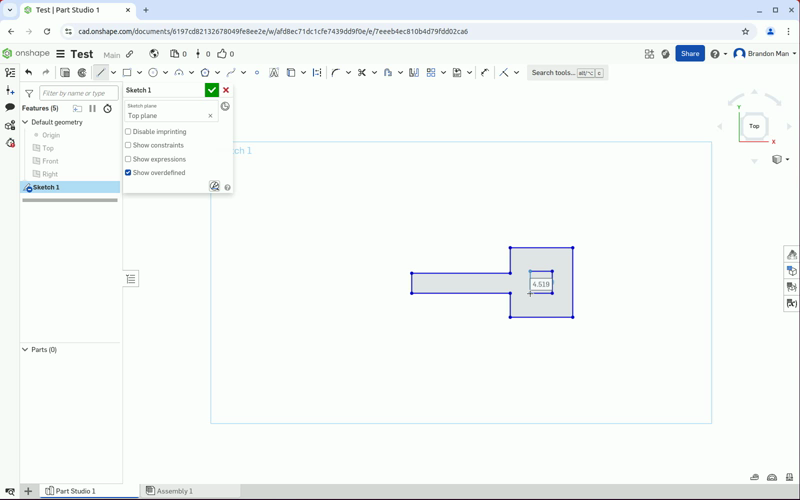
click(530, 293)
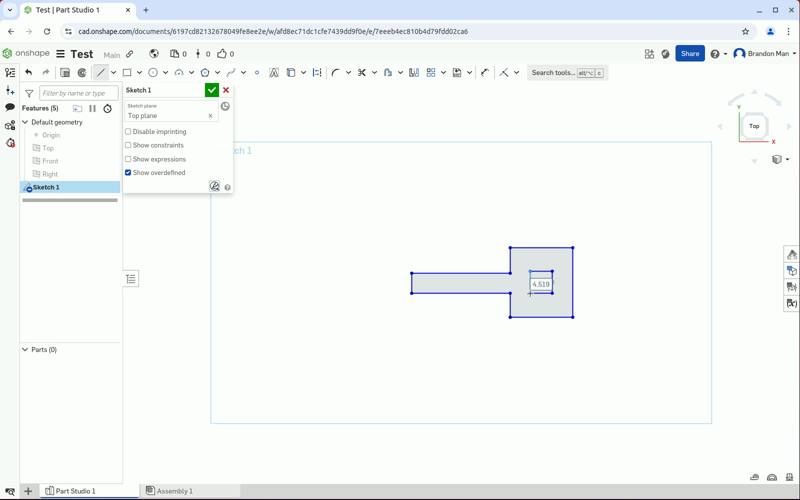
key(esc)
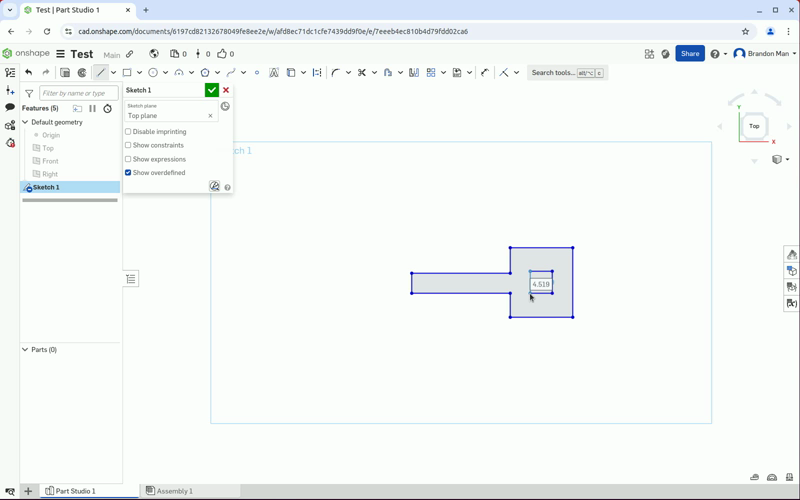
mouse_move(522, 275)
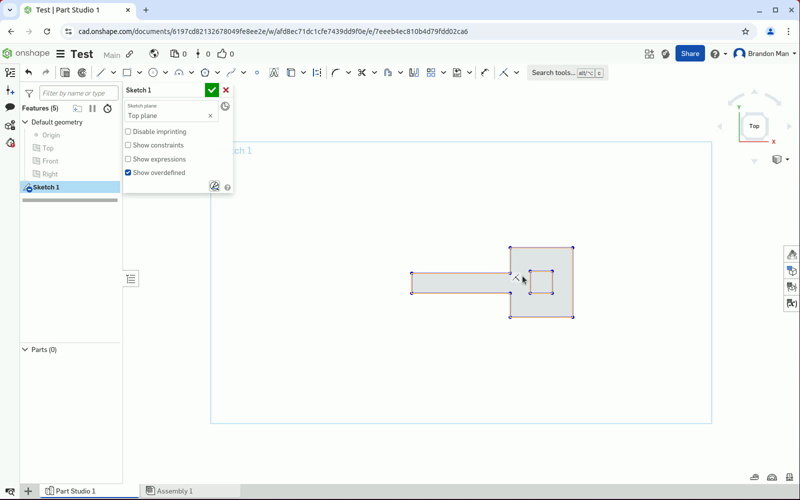
click(522, 275)
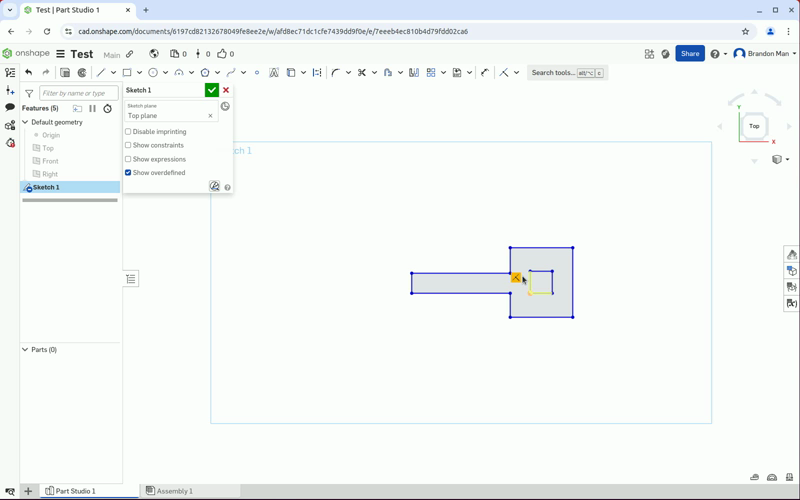
mouse_move(73, 352)
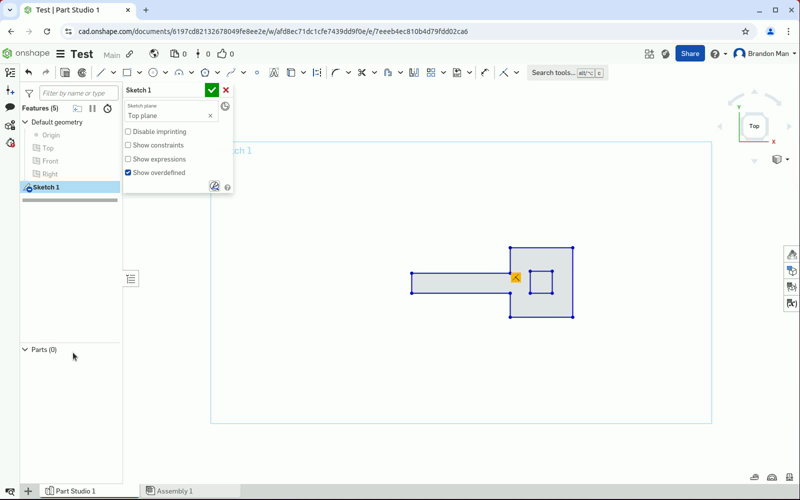
key(shift+y)
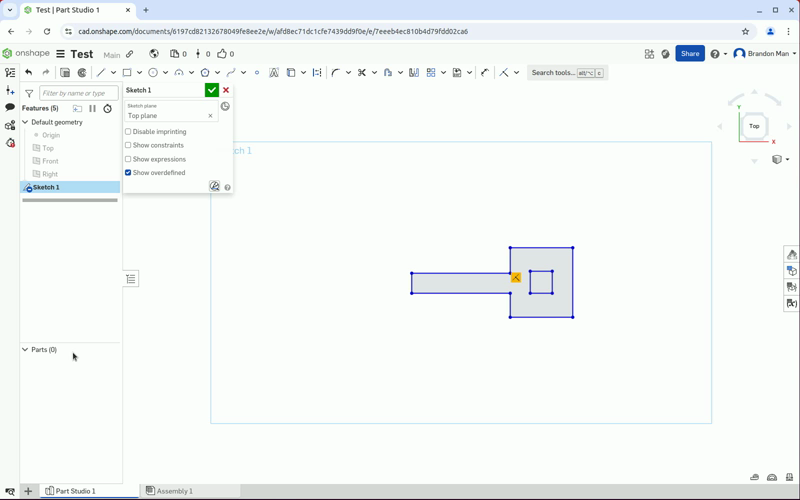
key(shift+e)
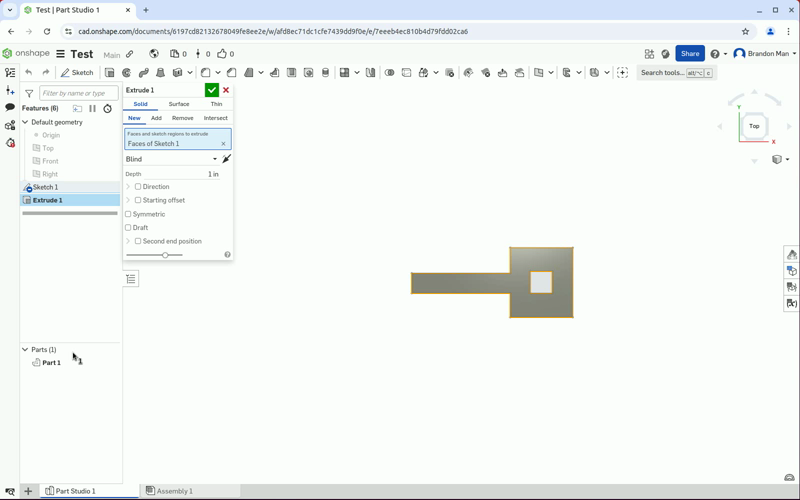
mouse_move(143, 106)
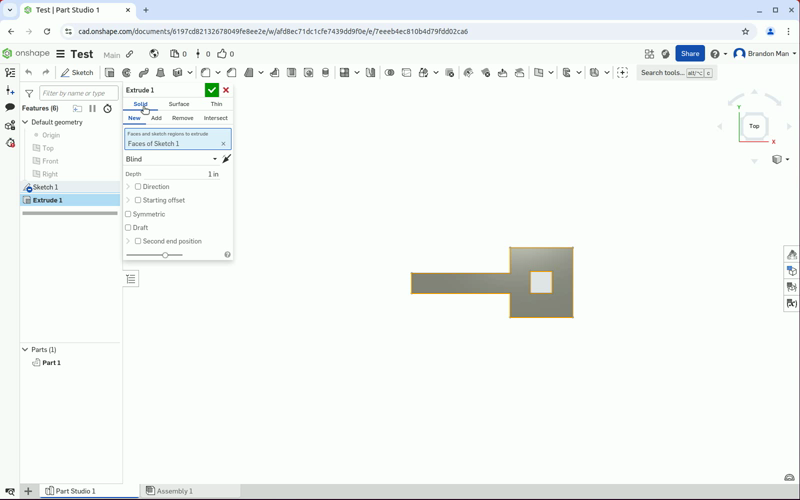
click(143, 106)
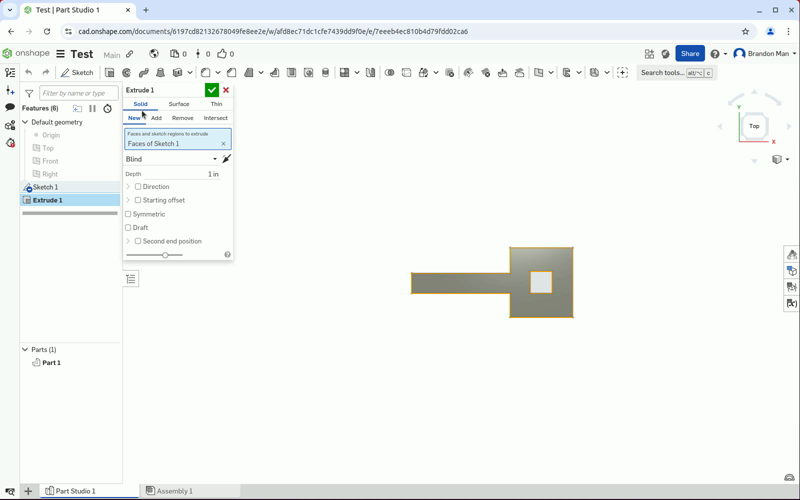
mouse_move(137, 120)
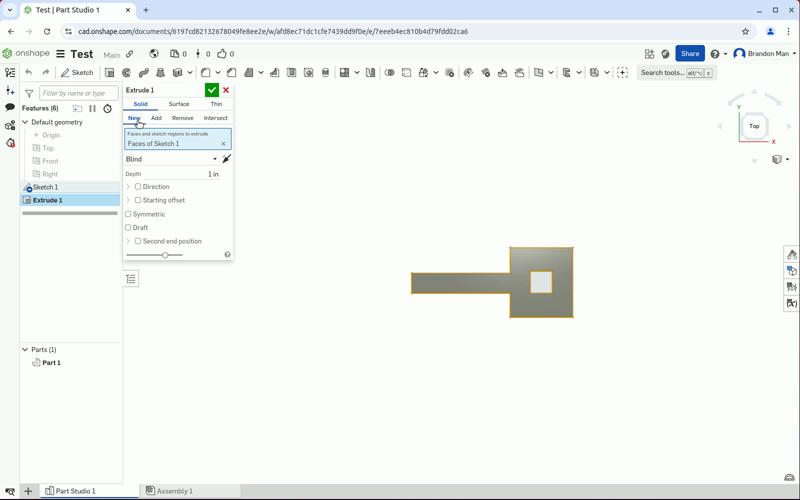
click(137, 120)
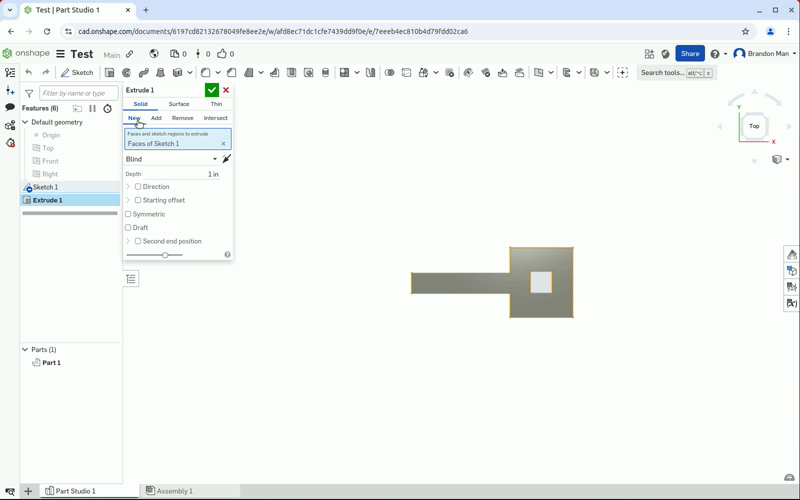
key(tab, 4)
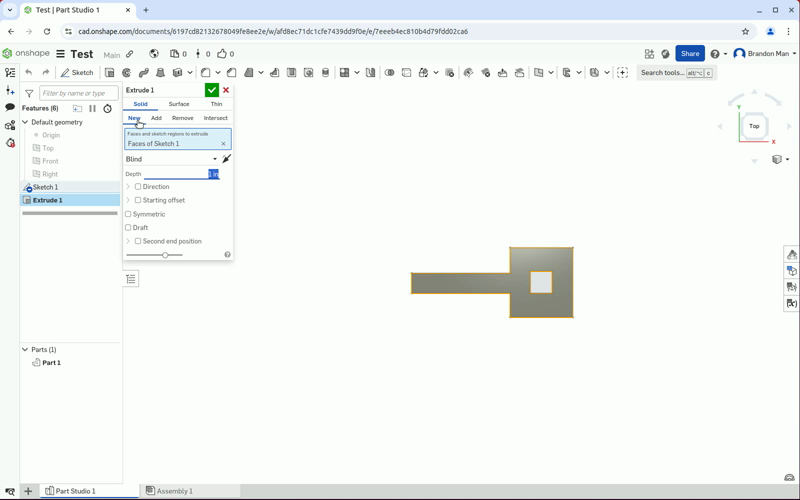
text(4.814)
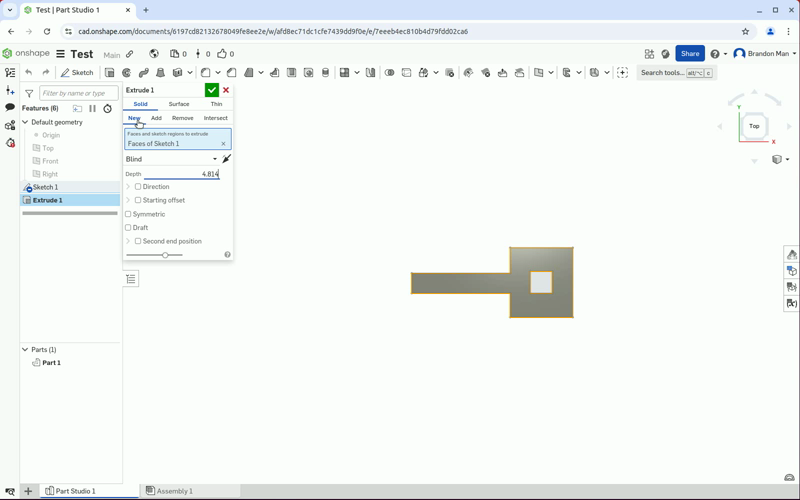
key(enter)
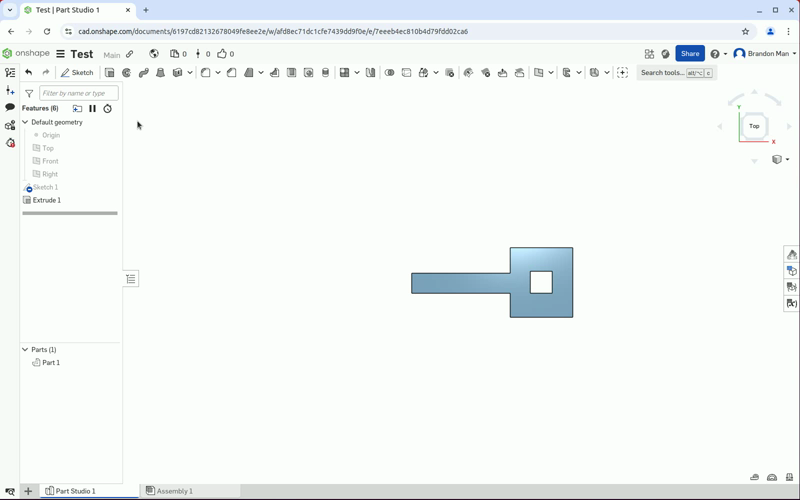
key(shift+h)
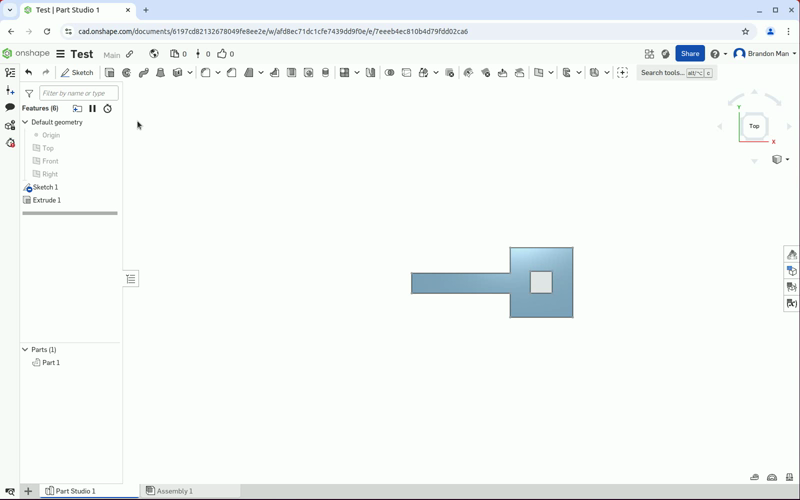
key(shift+h)
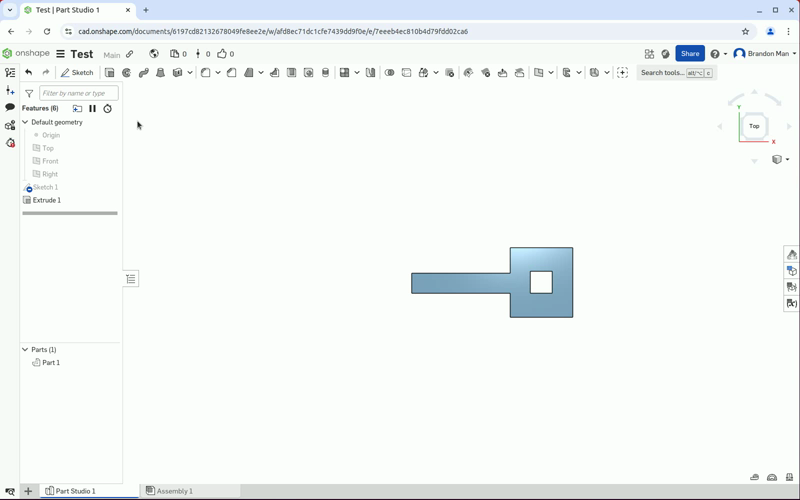
mouse_move(73, 189)
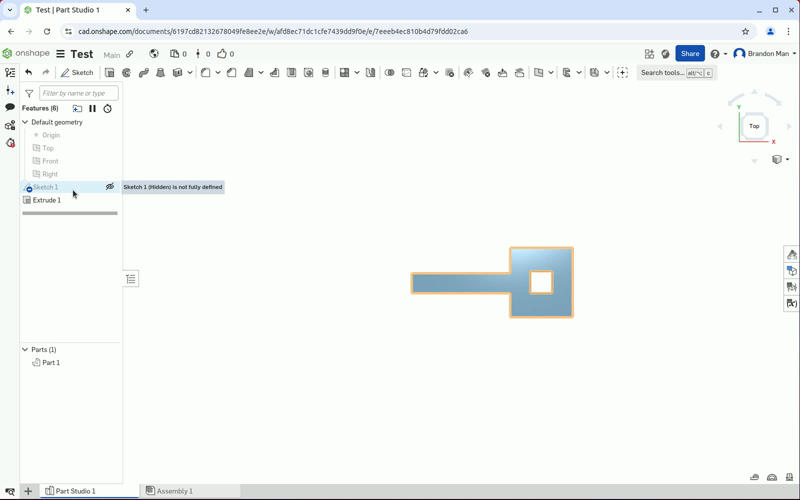
click(73, 189)
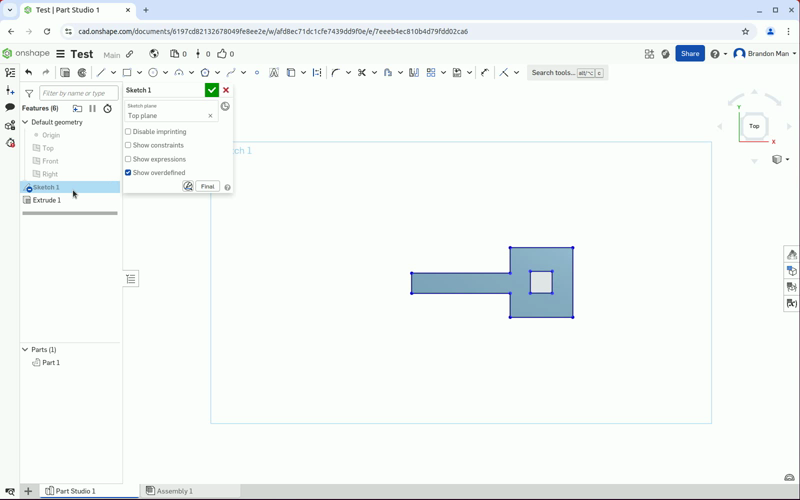
mouse_move(229, 92)
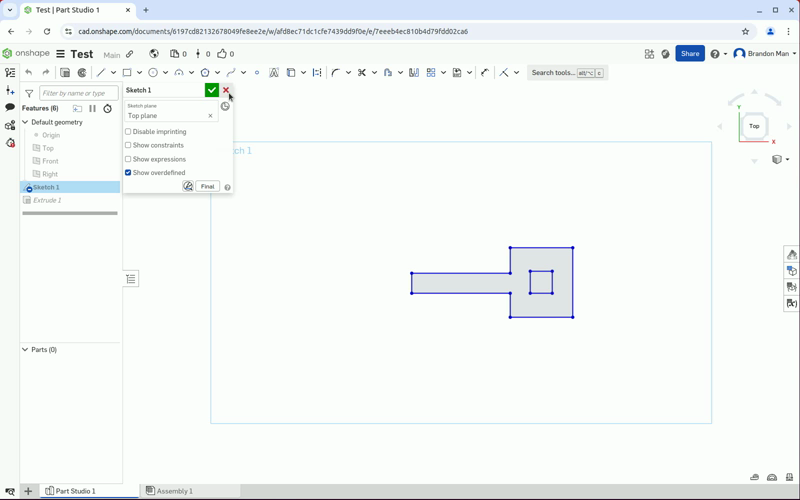
click(229, 92)
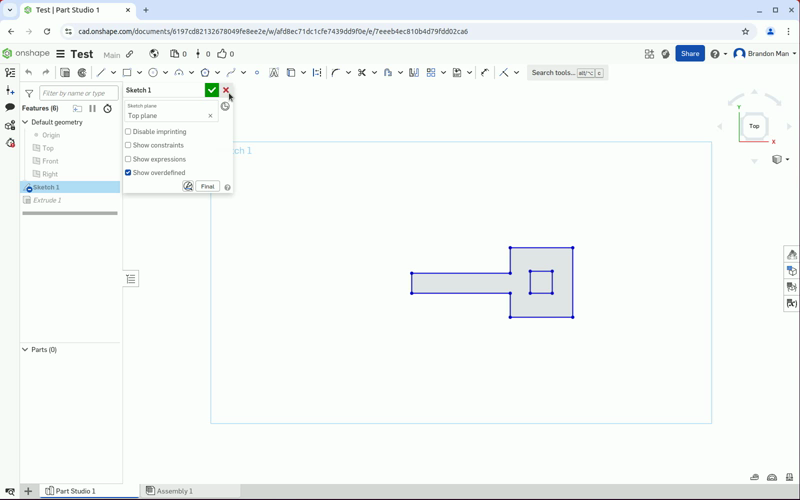
key(shift+s)
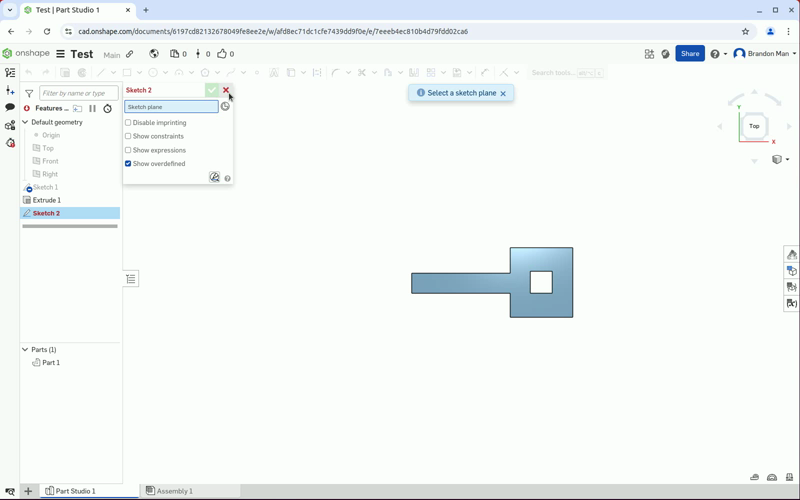
mouse_move(73, 150)
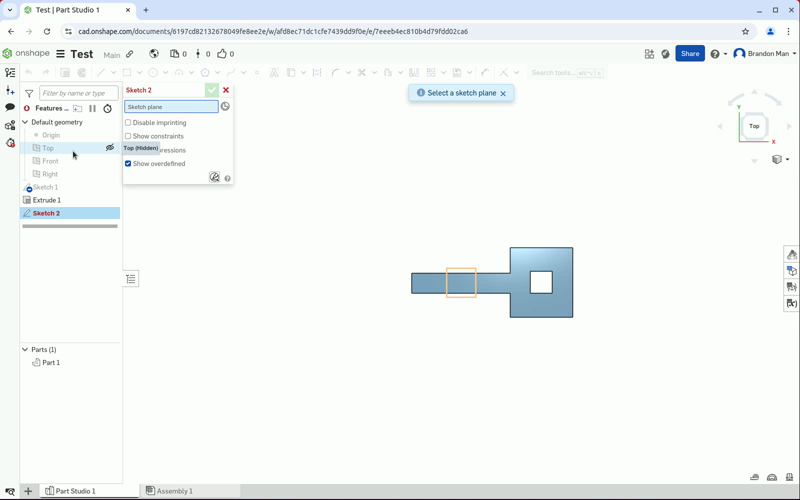
click(73, 150)
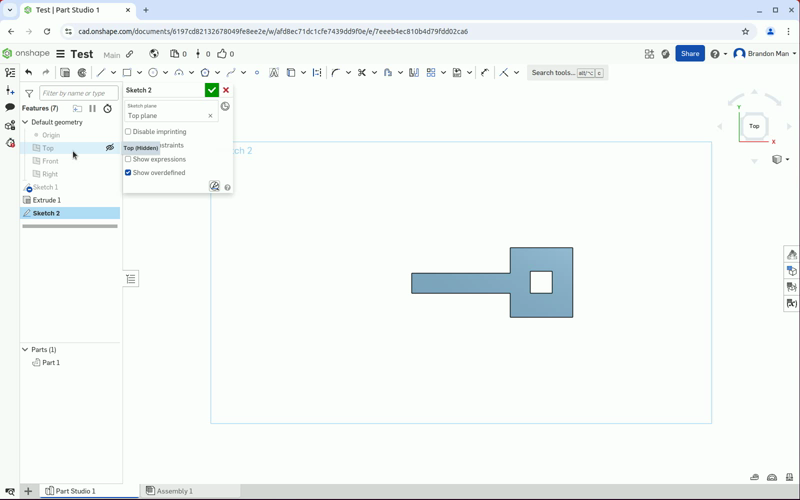
mouse_move(73, 352)
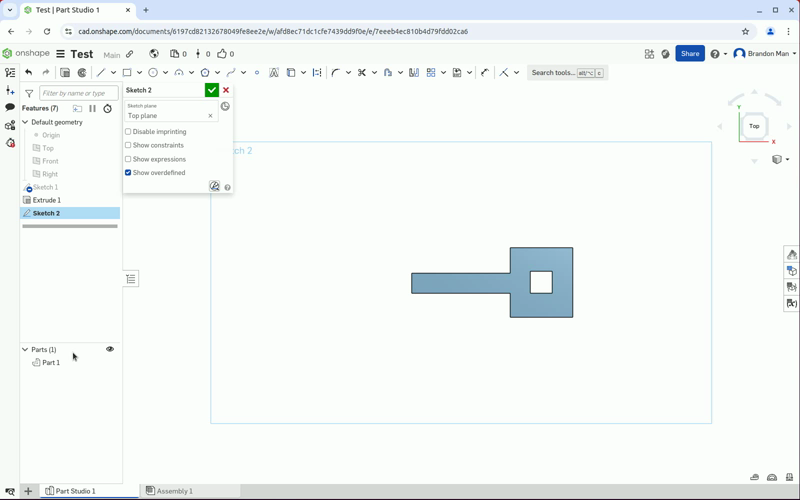
key(y)
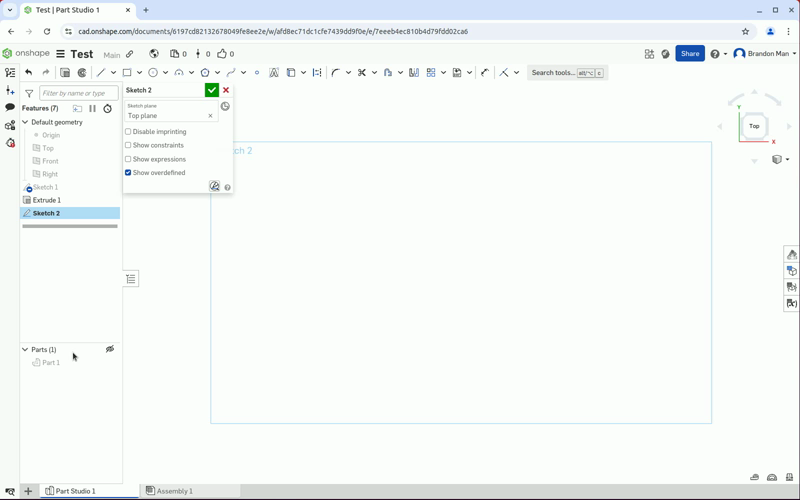
key(l)
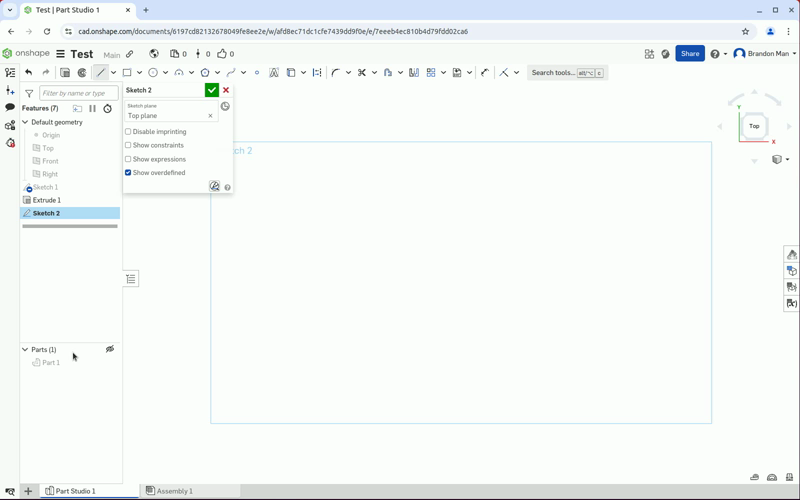
key_down(shift)
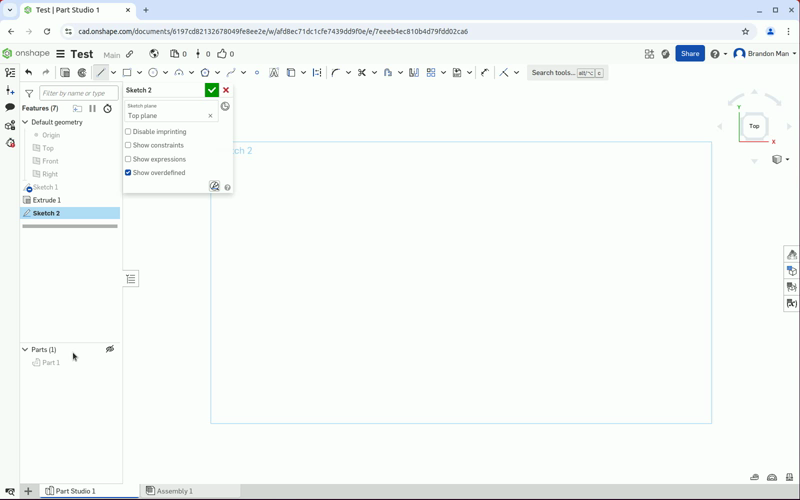
mouse_move(348, 318)
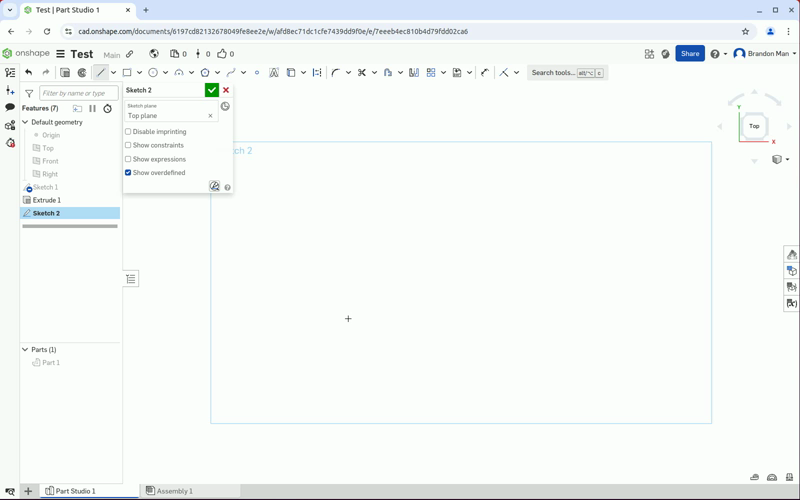
click(348, 318)
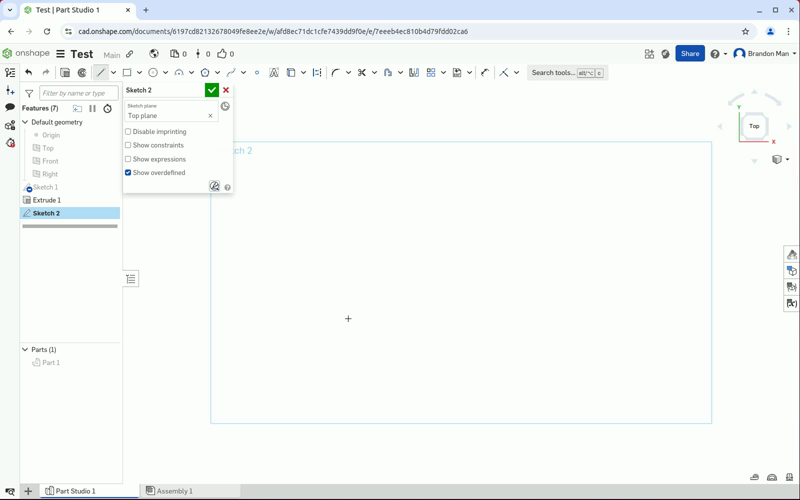
key_up(shift)
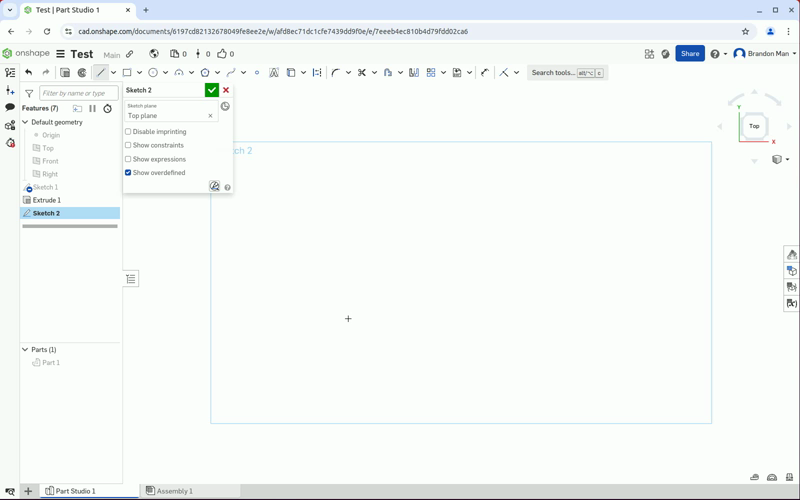
key_down(shift)
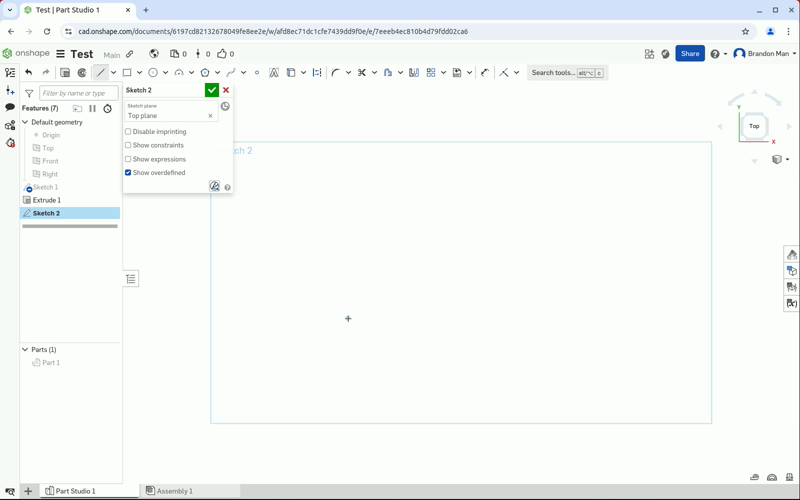
mouse_move(412, 318)
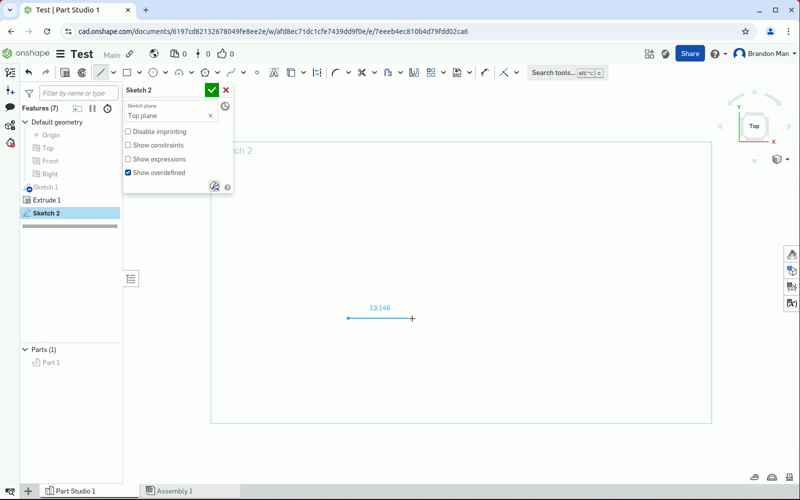
click(412, 318)
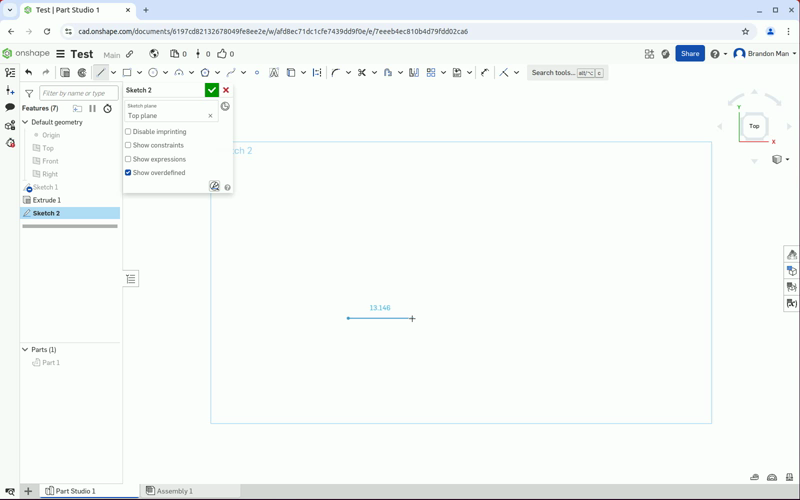
key_up(shift)
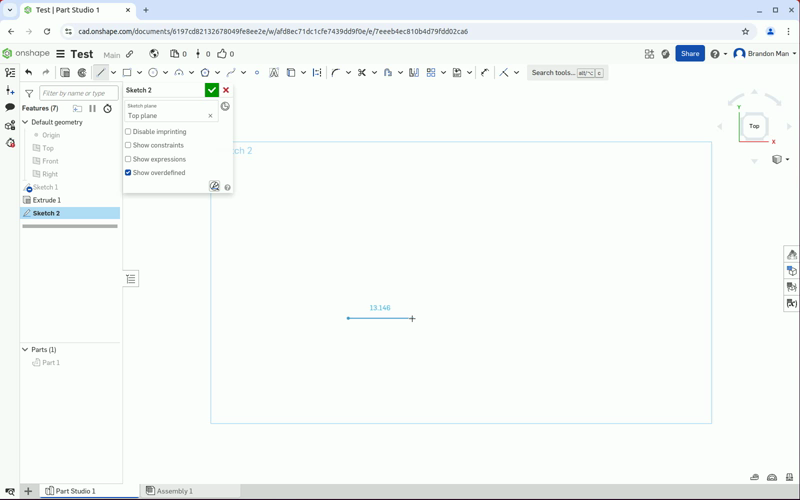
key_down(shift)
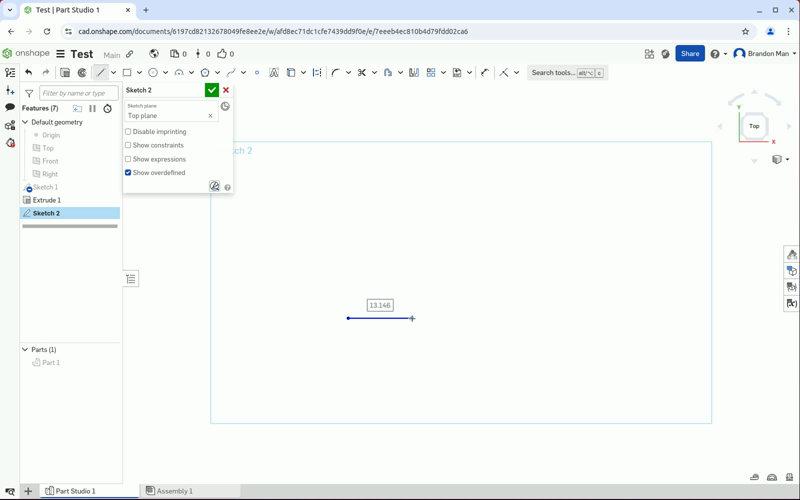
mouse_move(442, 318)
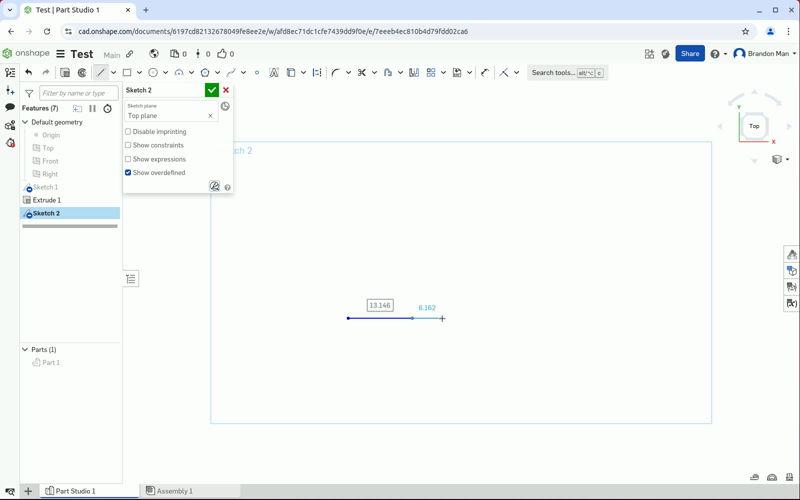
mouse_move(412, 293)
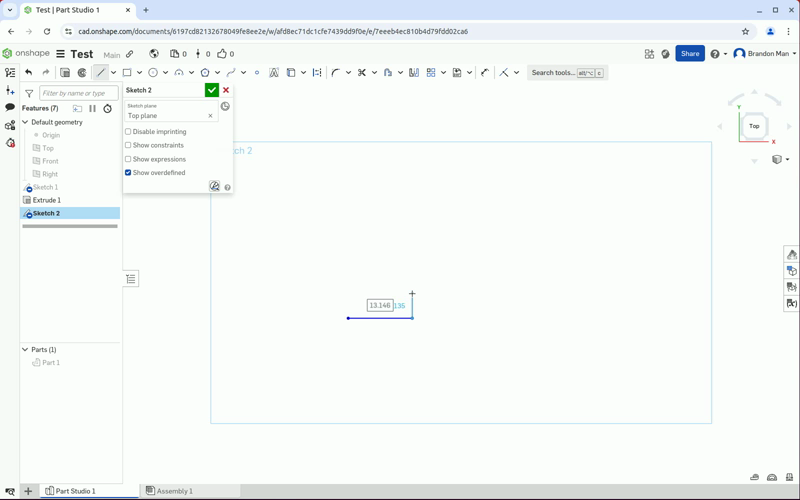
click(412, 293)
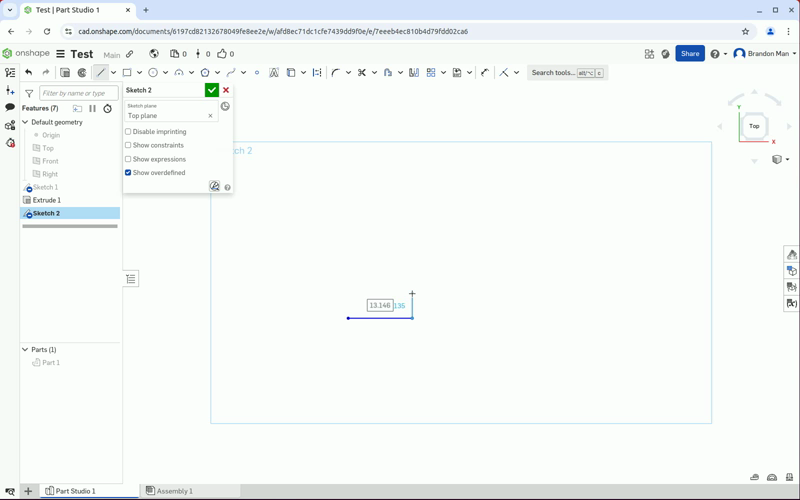
key_up(shift)
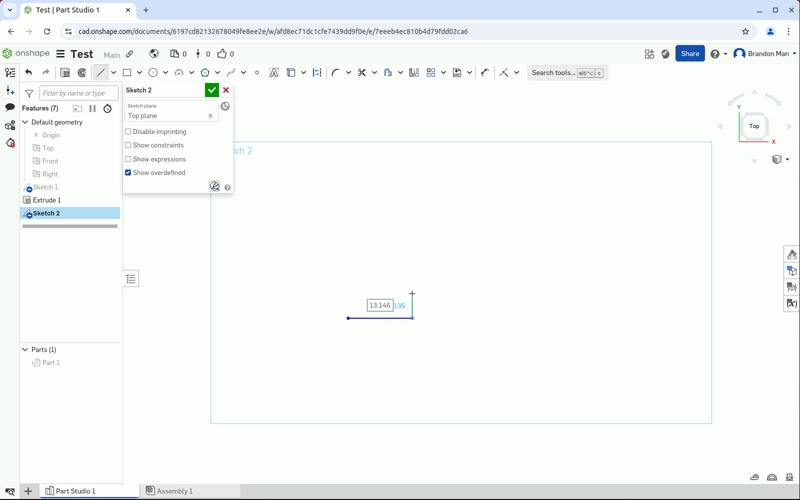
key_down(shift)
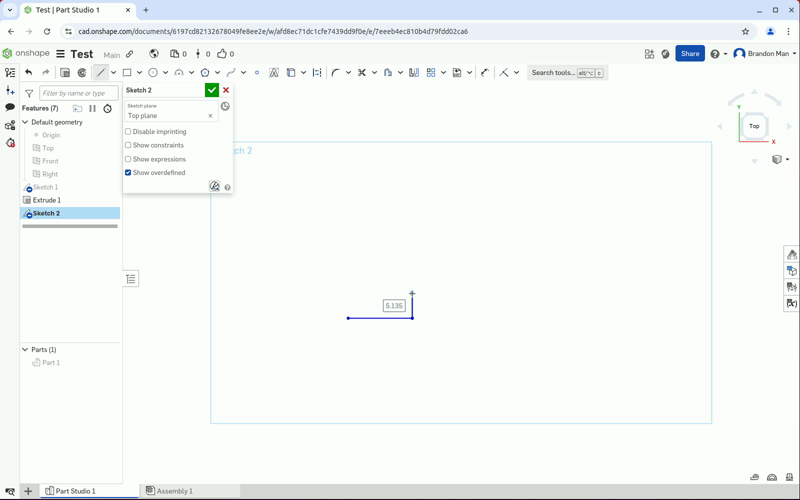
mouse_move(442, 293)
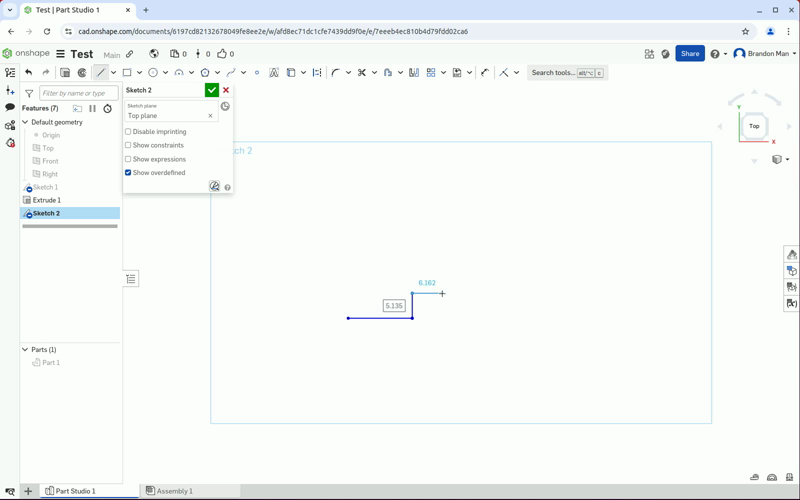
mouse_move(412, 271)
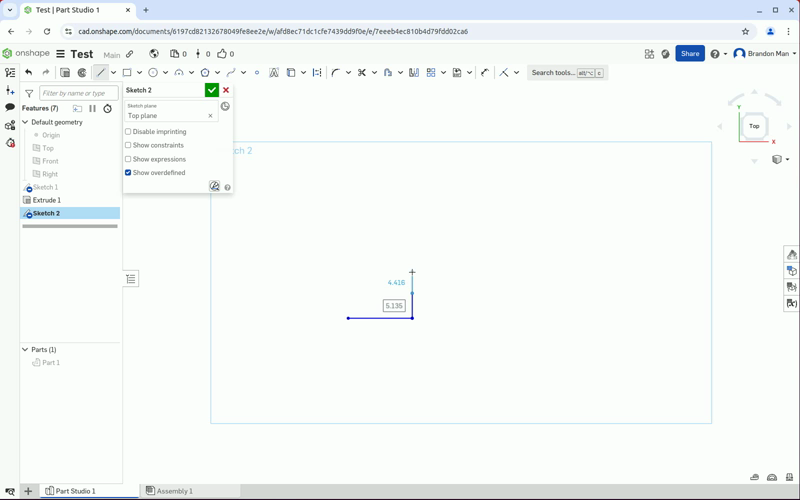
click(412, 271)
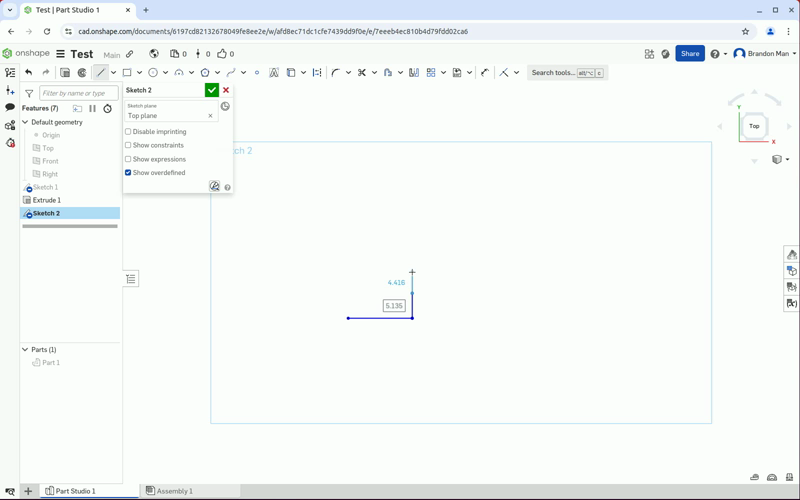
key_up(shift)
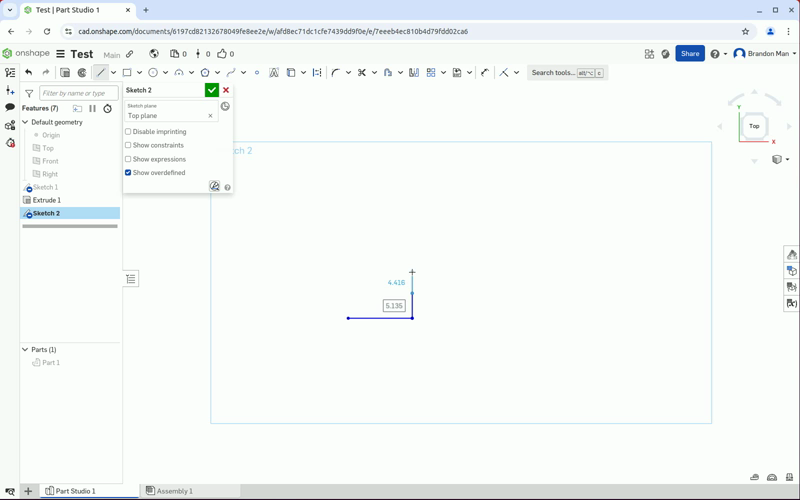
key_down(shift)
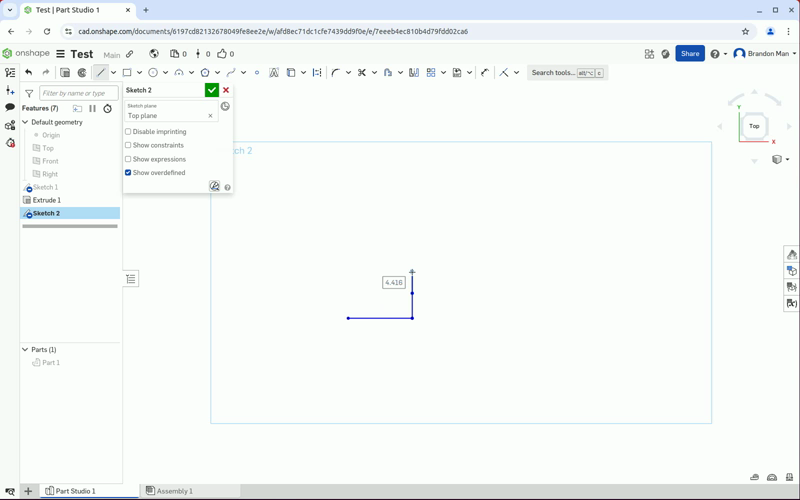
mouse_move(442, 271)
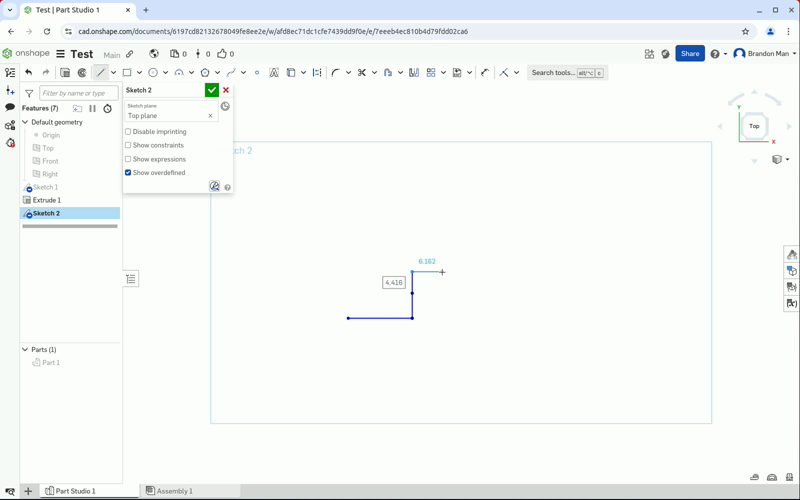
mouse_move(412, 247)
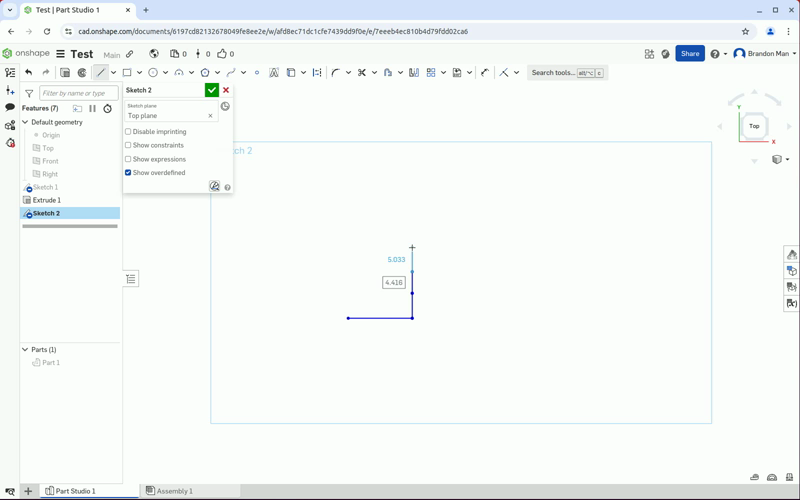
click(412, 247)
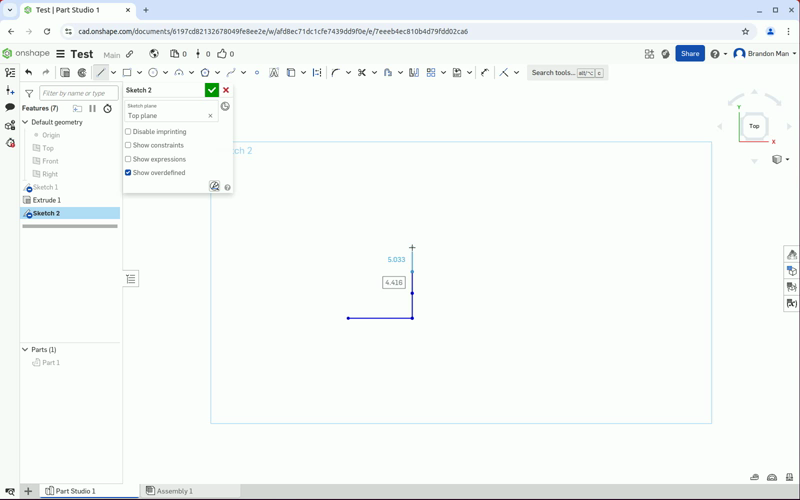
key_up(shift)
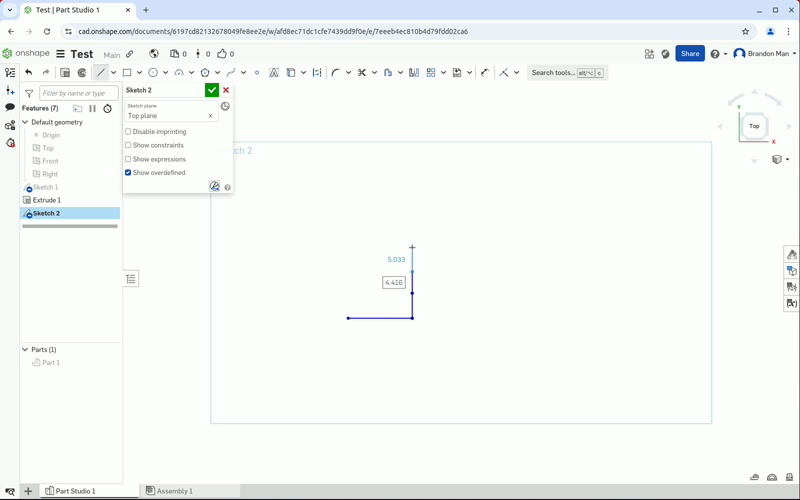
key_down(shift)
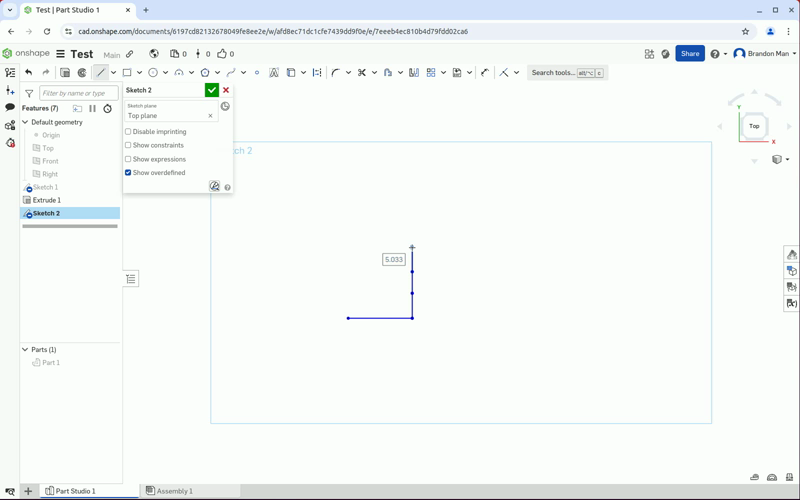
mouse_move(348, 247)
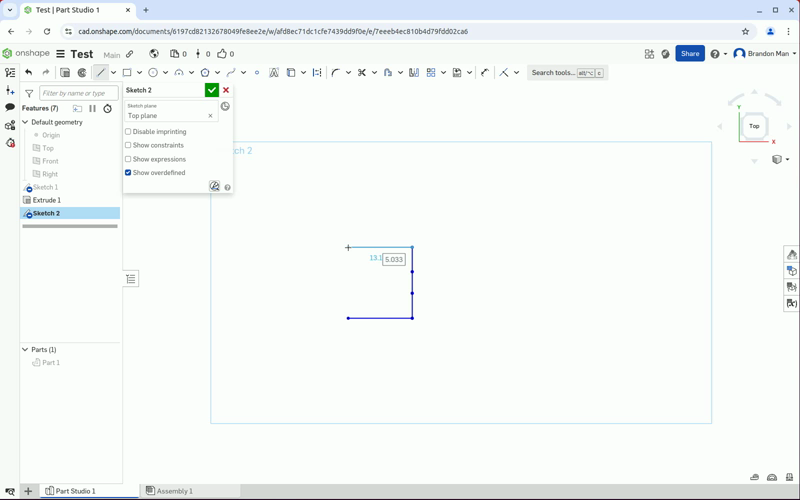
click(348, 247)
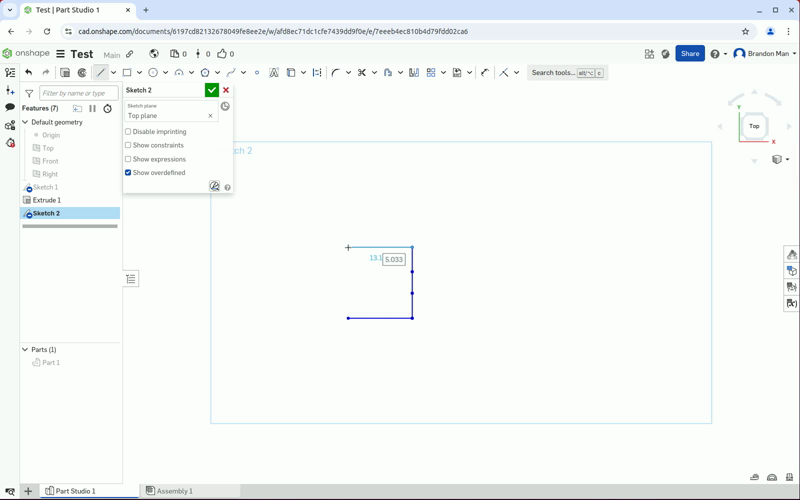
key_up(shift)
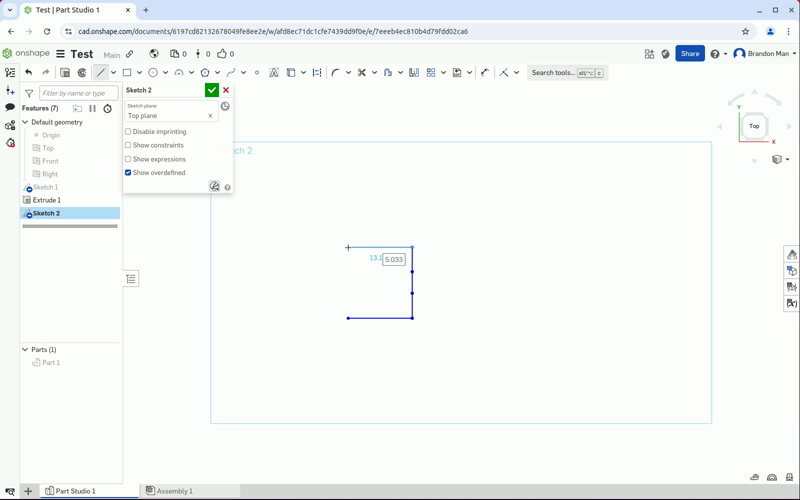
key_down(shift)
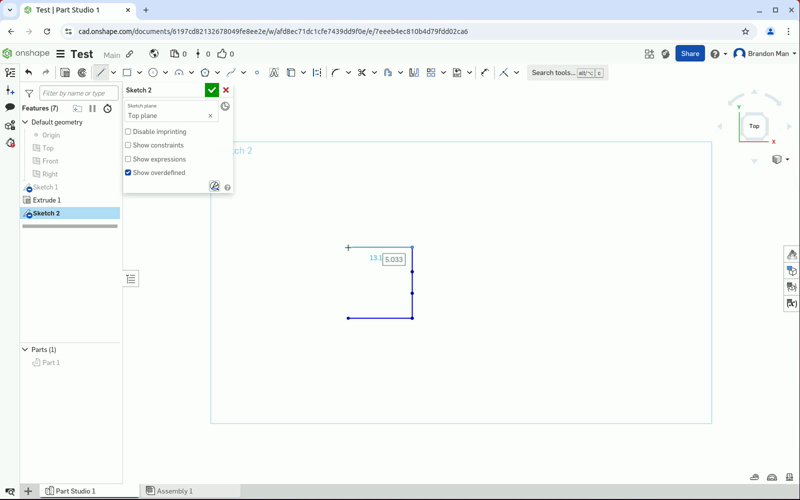
mouse_move(348, 318)
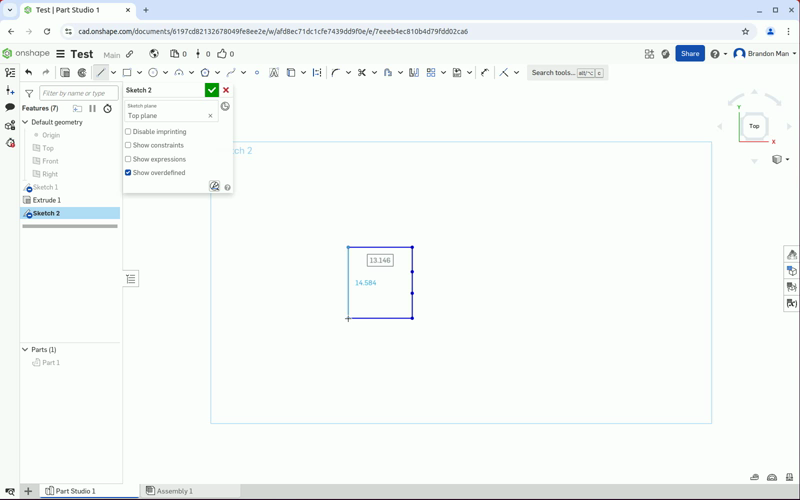
key_up(shift)
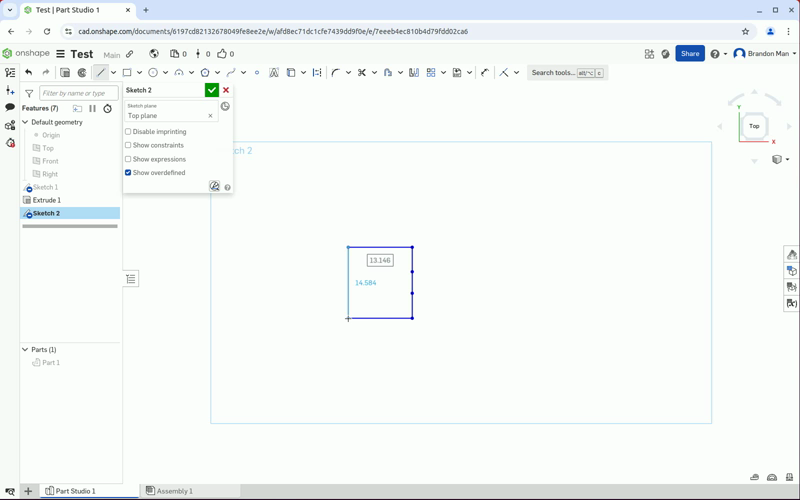
click(348, 318)
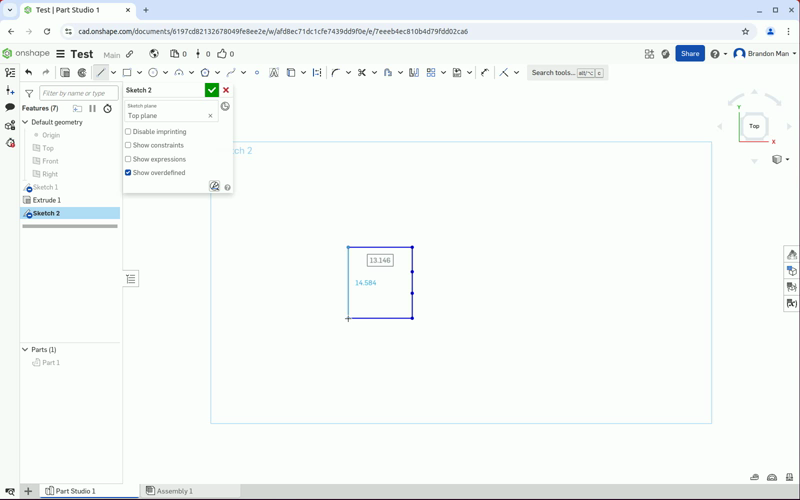
key(esc)
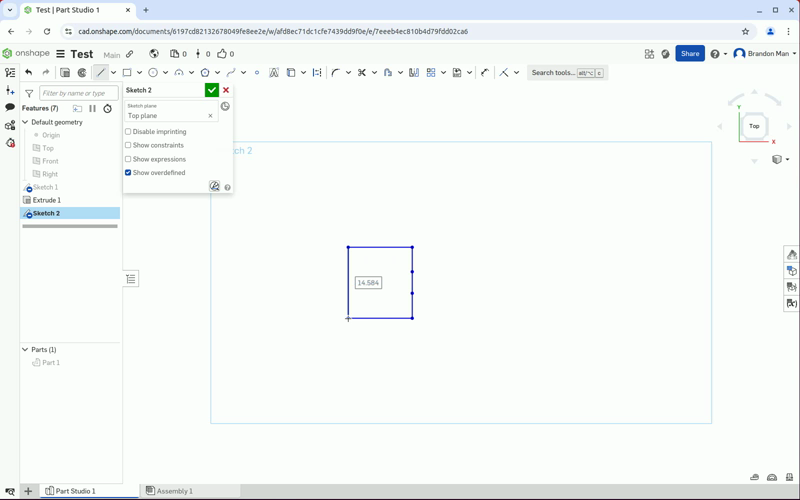
key(l)
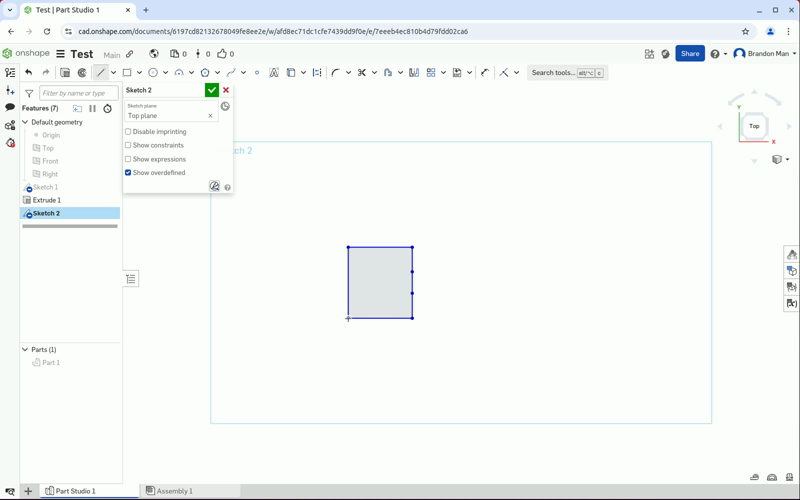
key_down(shift)
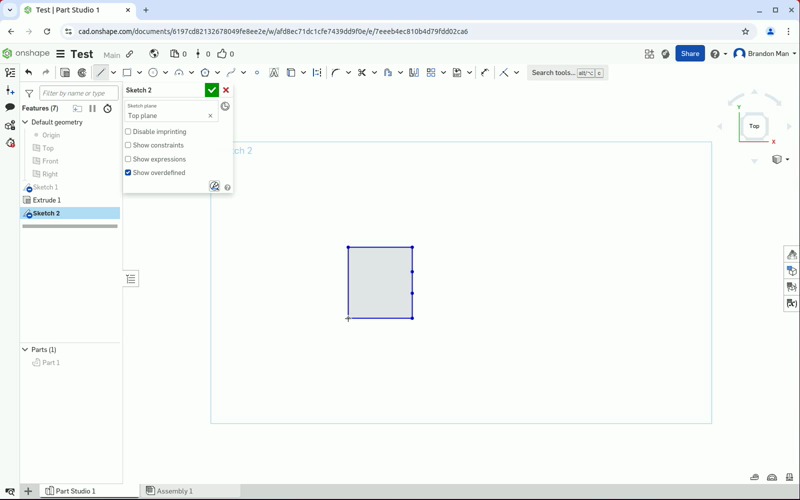
mouse_move(368, 293)
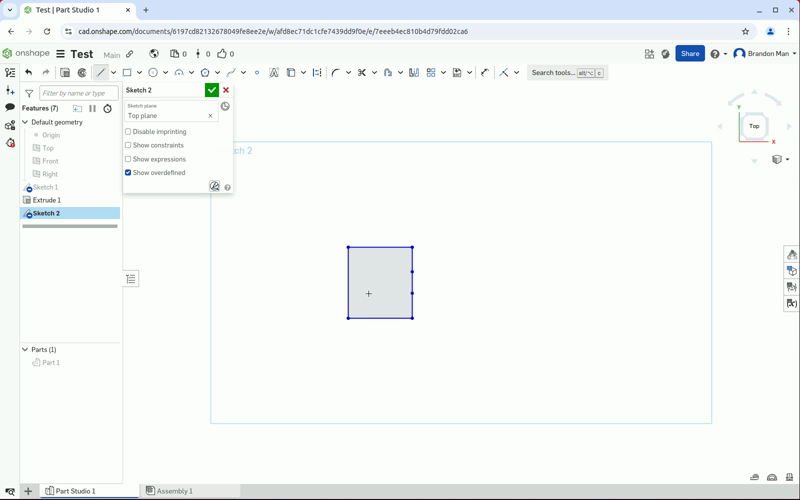
click(368, 293)
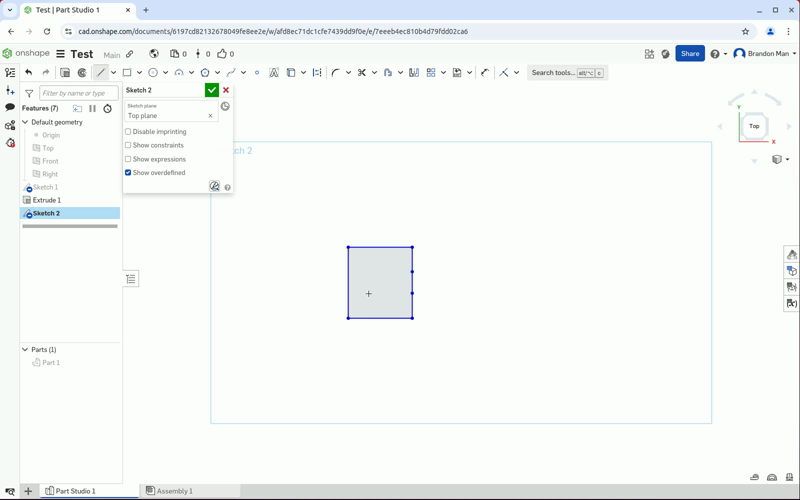
key_up(shift)
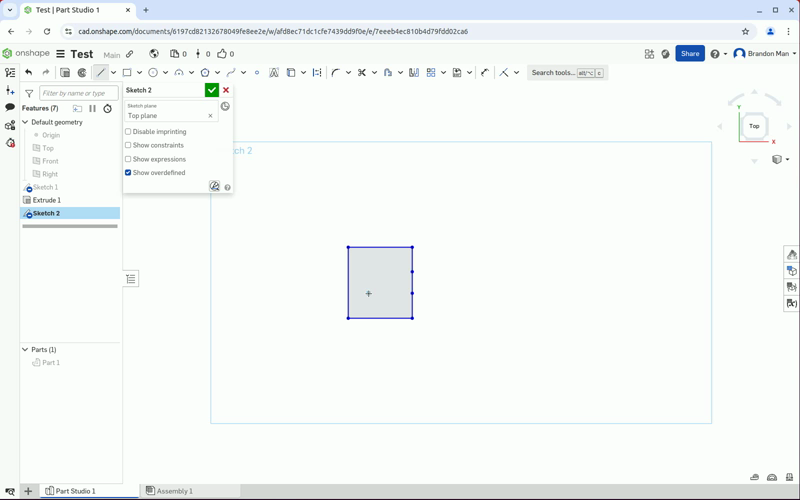
key_down(shift)
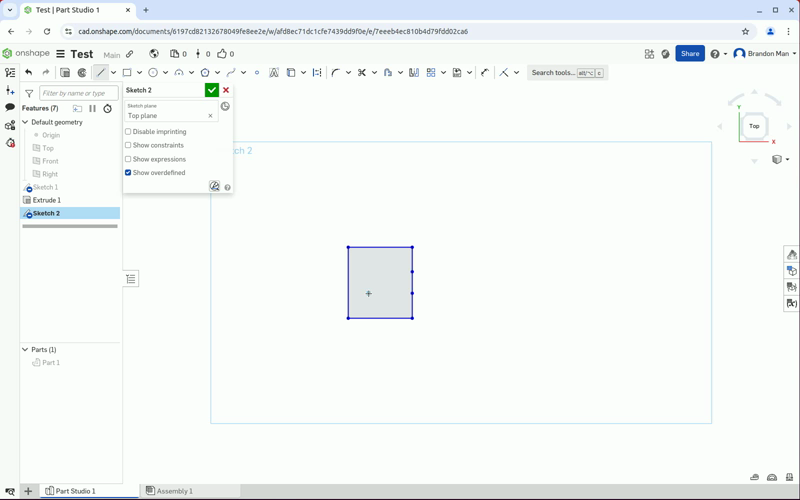
mouse_move(398, 293)
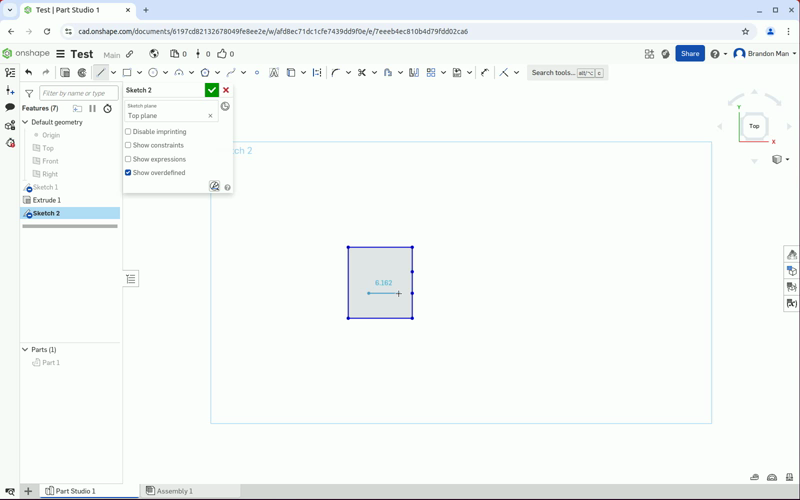
mouse_move(391, 293)
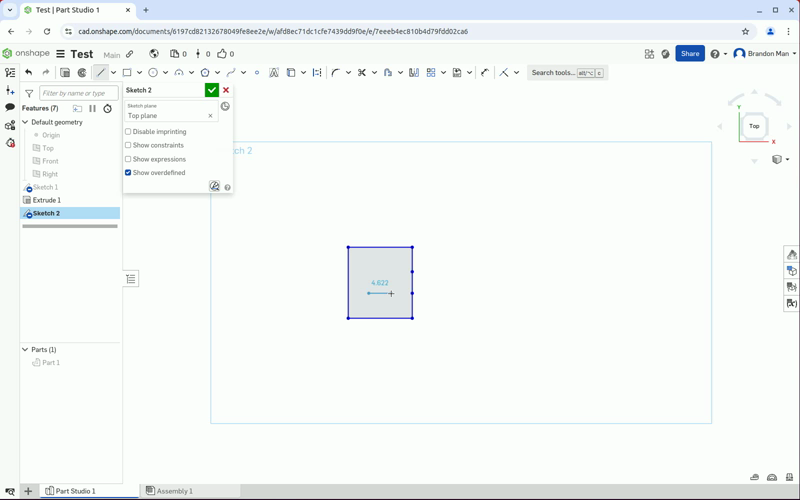
click(391, 293)
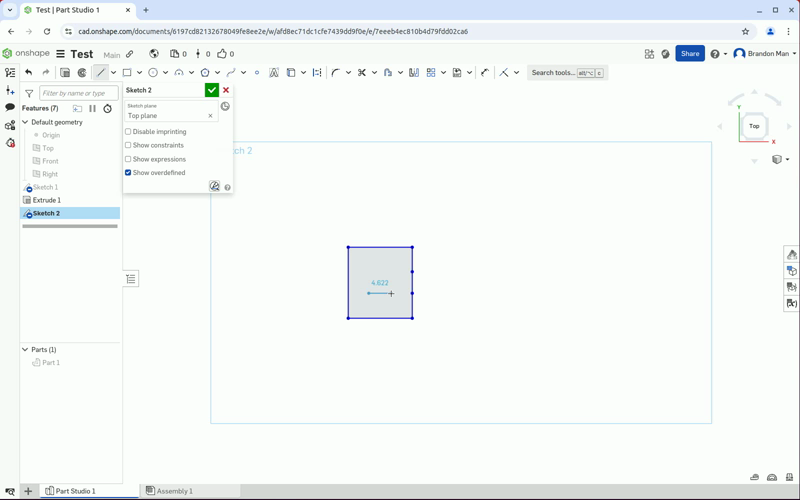
key_up(shift)
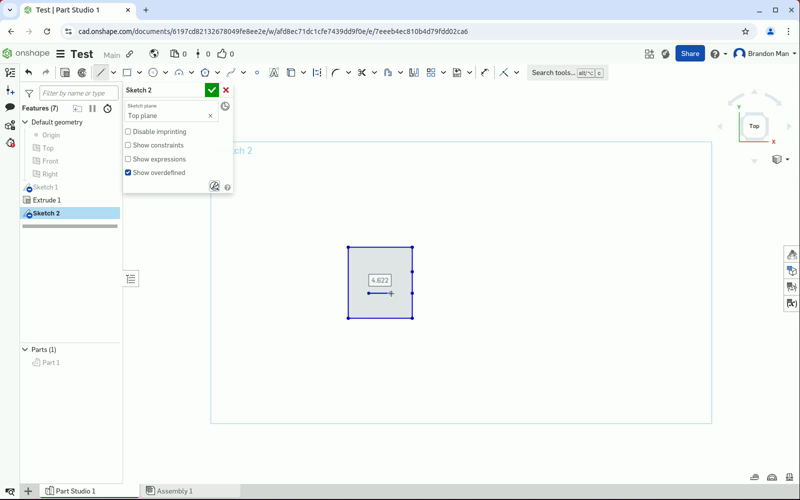
key_down(shift)
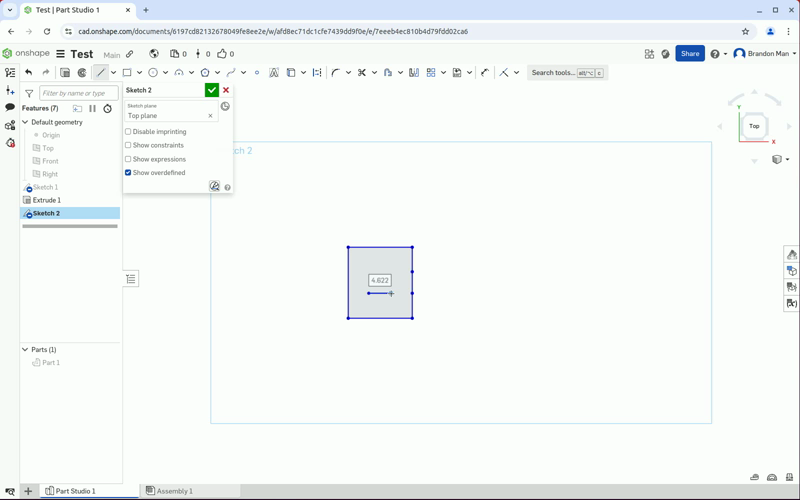
mouse_move(421, 293)
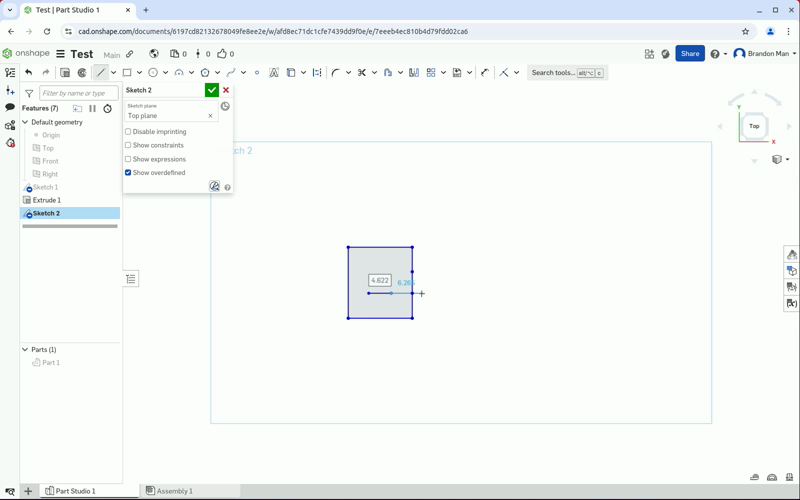
mouse_move(391, 270)
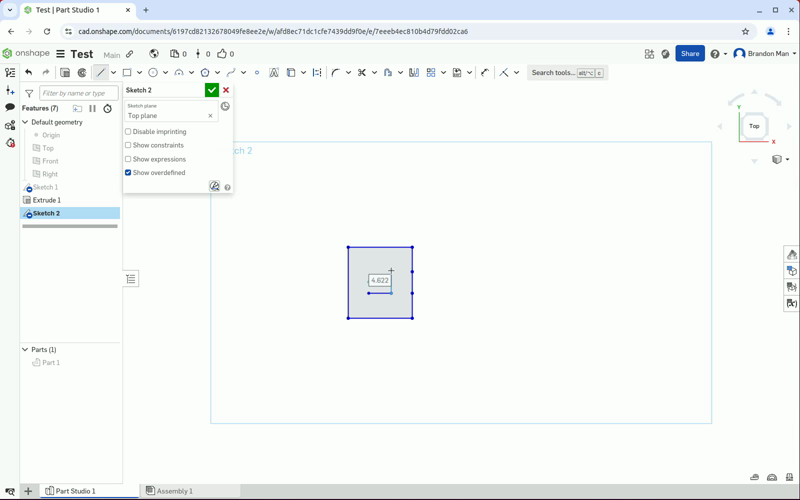
click(391, 270)
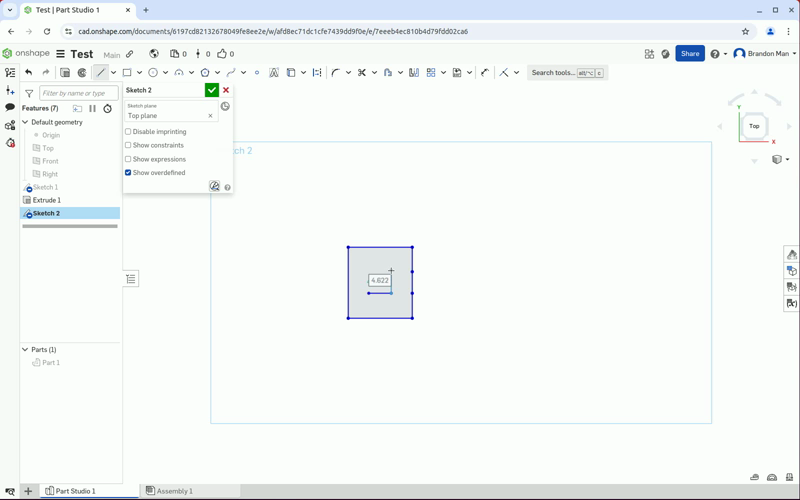
key_up(shift)
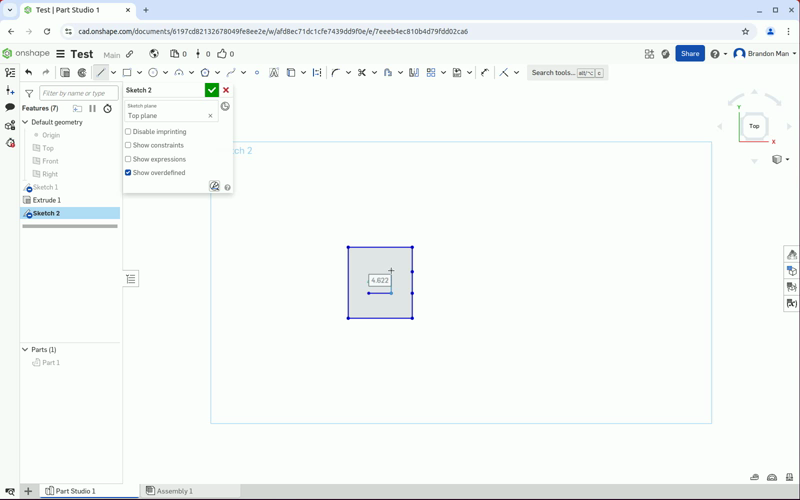
key_down(shift)
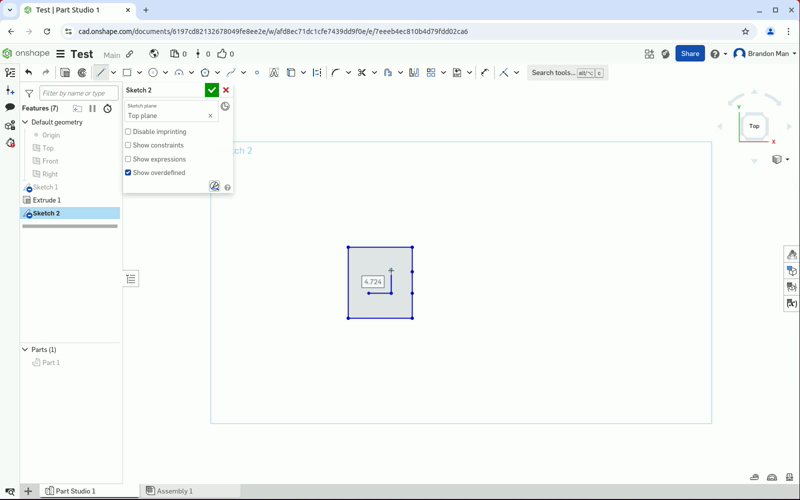
mouse_move(421, 270)
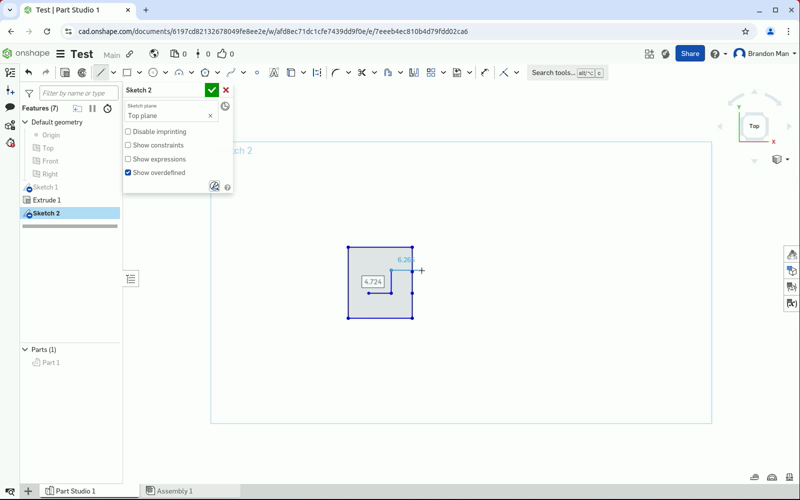
mouse_move(368, 270)
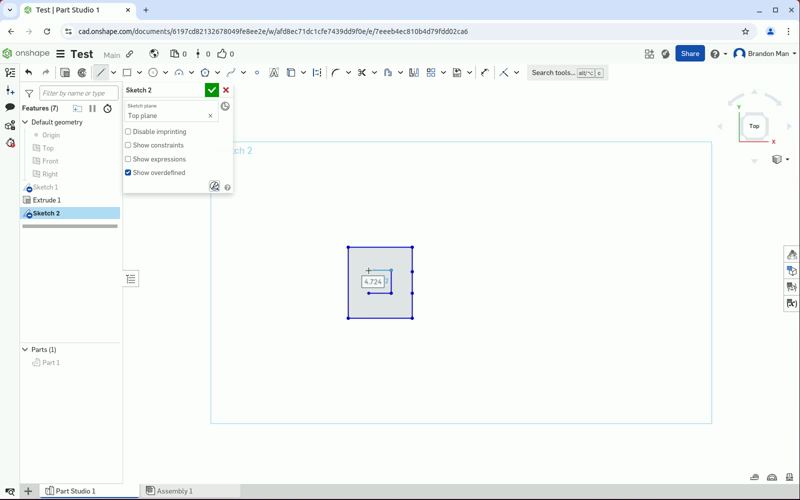
click(368, 270)
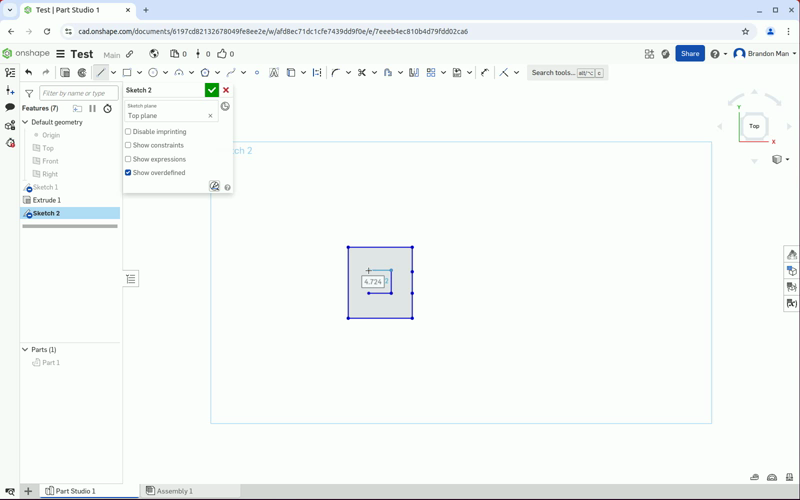
key_up(shift)
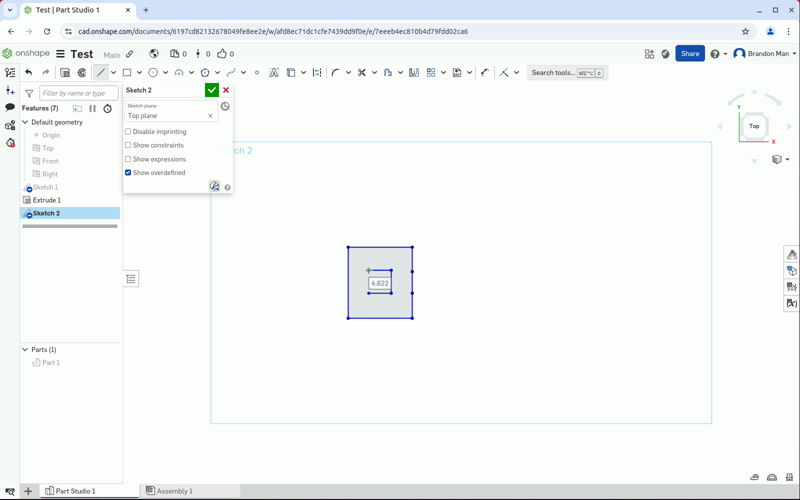
mouse_move(398, 270)
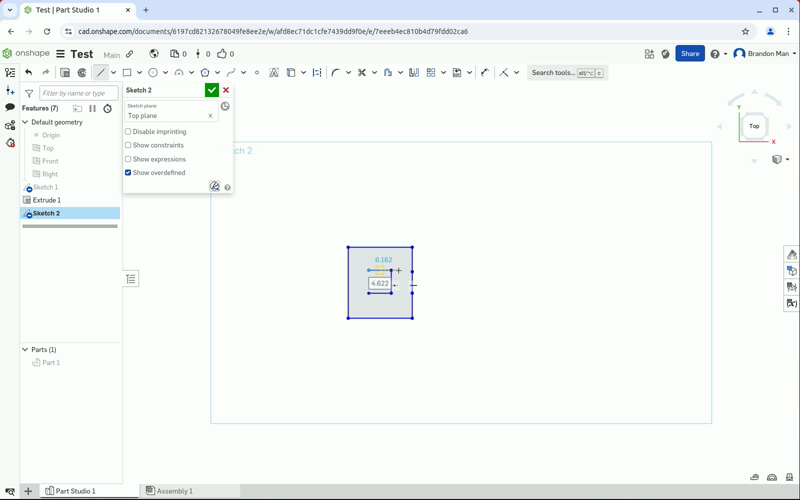
key_down(shift)
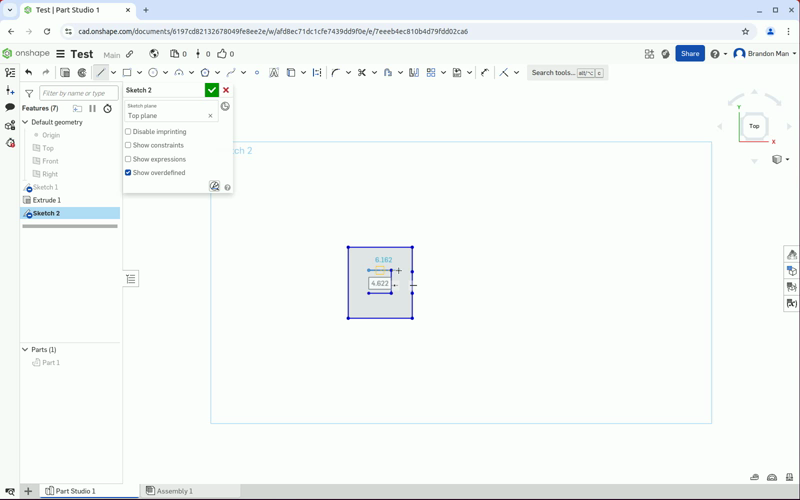
mouse_move(368, 293)
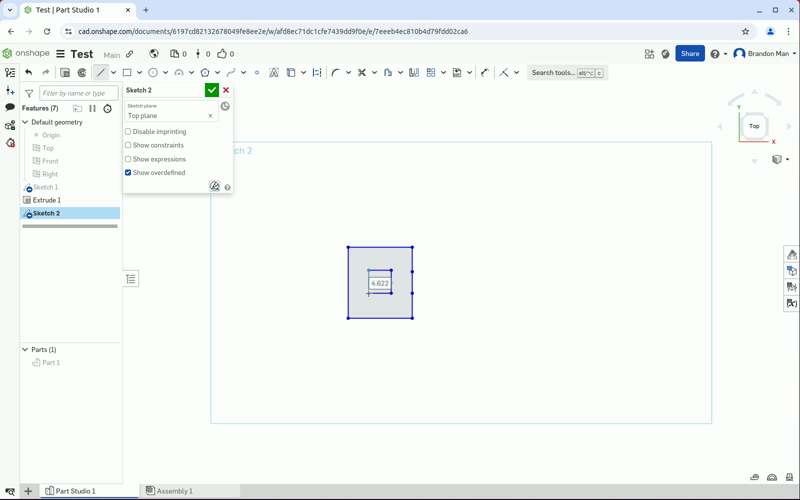
key_up(shift)
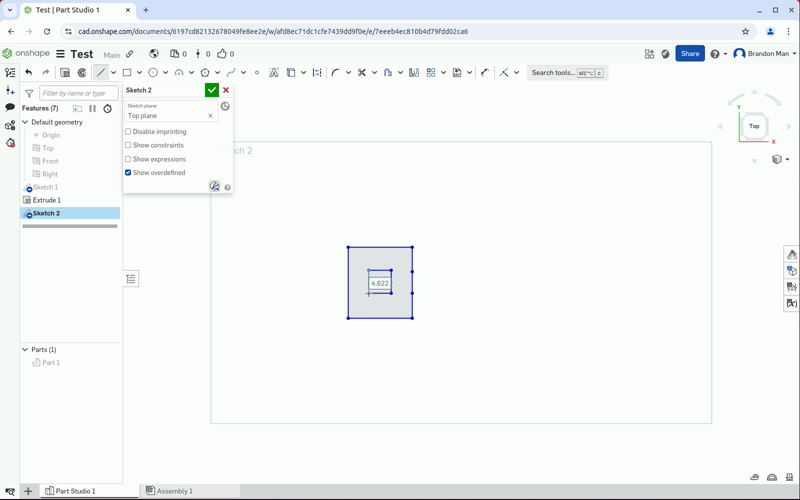
click(368, 293)
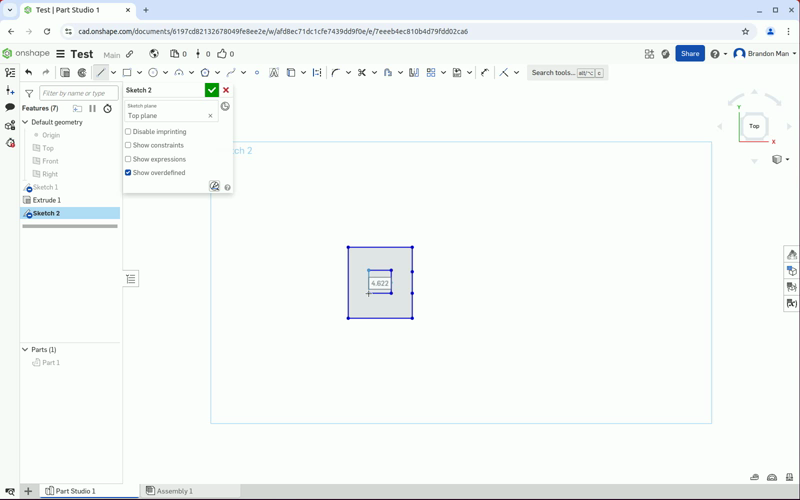
key(esc)
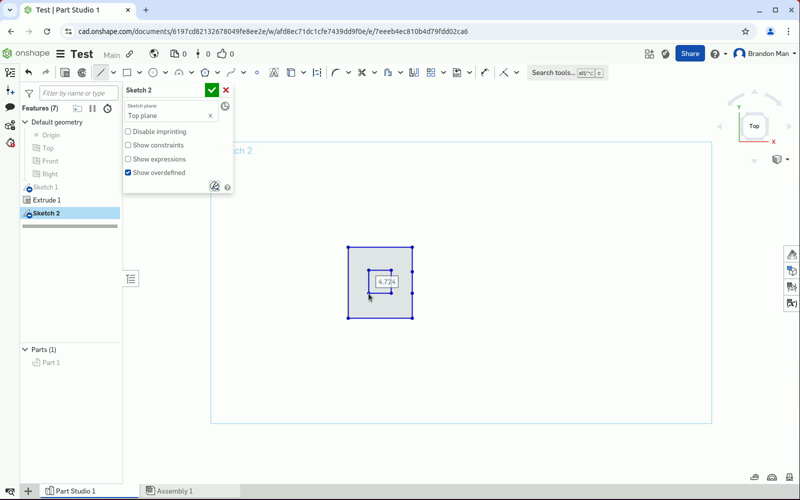
mouse_move(403, 290)
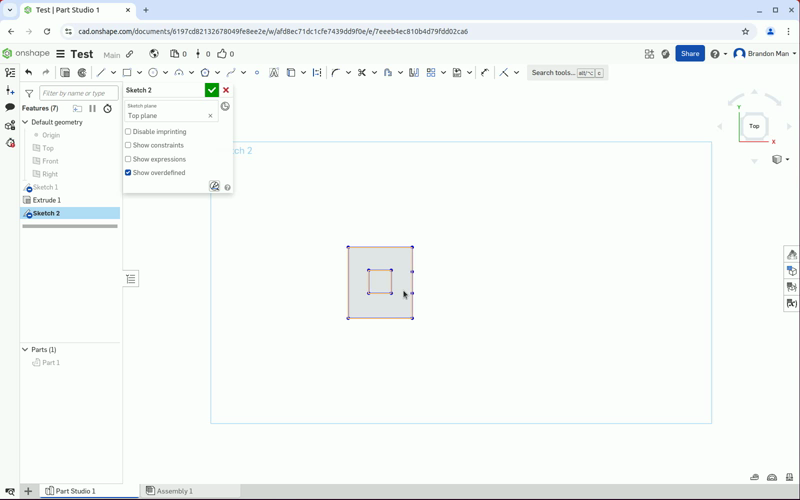
click(403, 290)
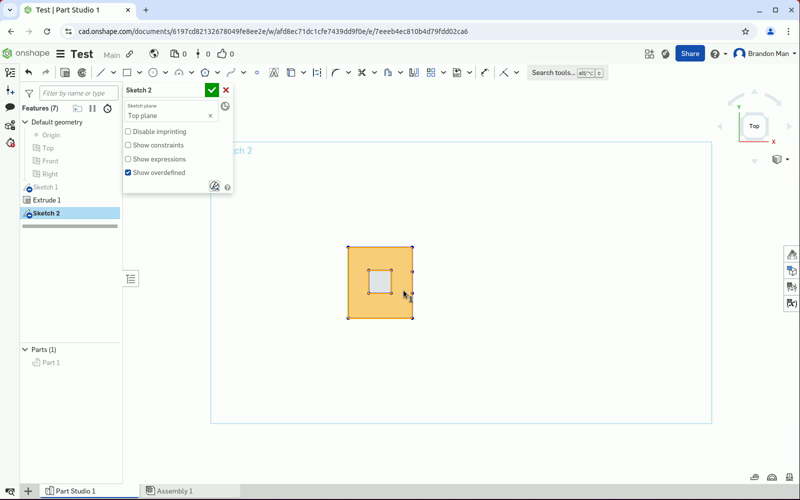
mouse_move(73, 352)
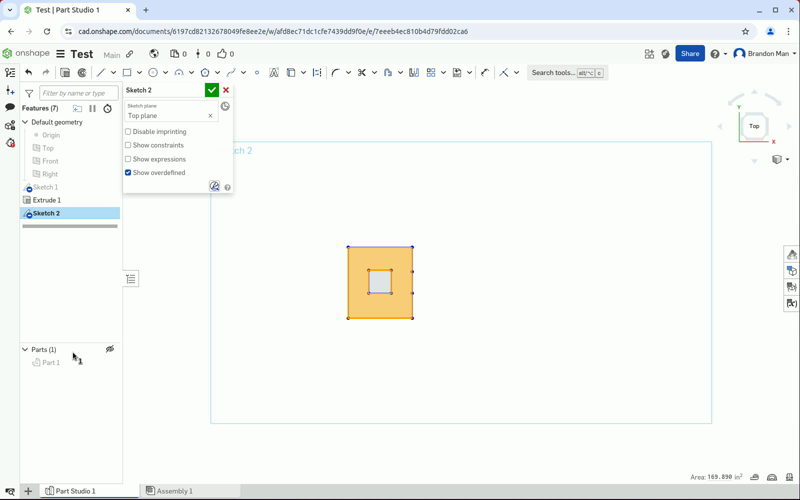
key(shift+y)
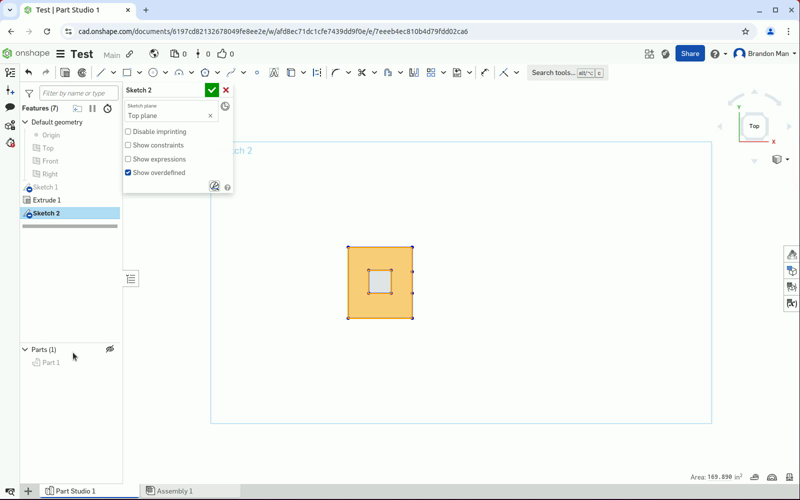
key(shift+e)
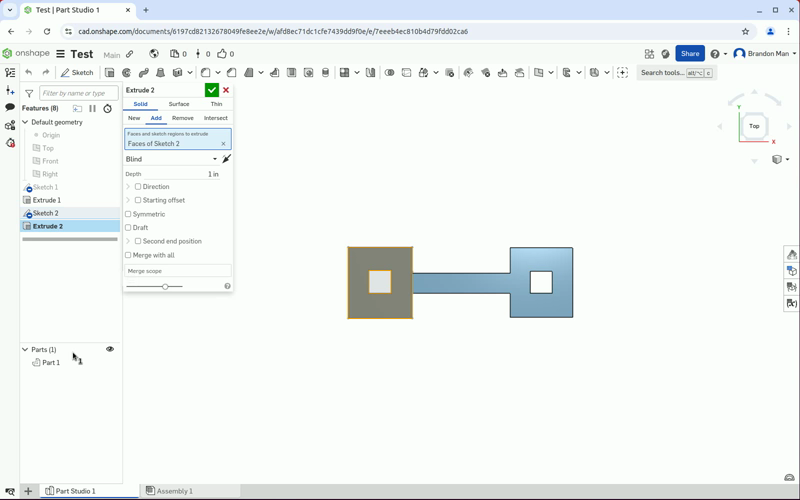
mouse_move(143, 106)
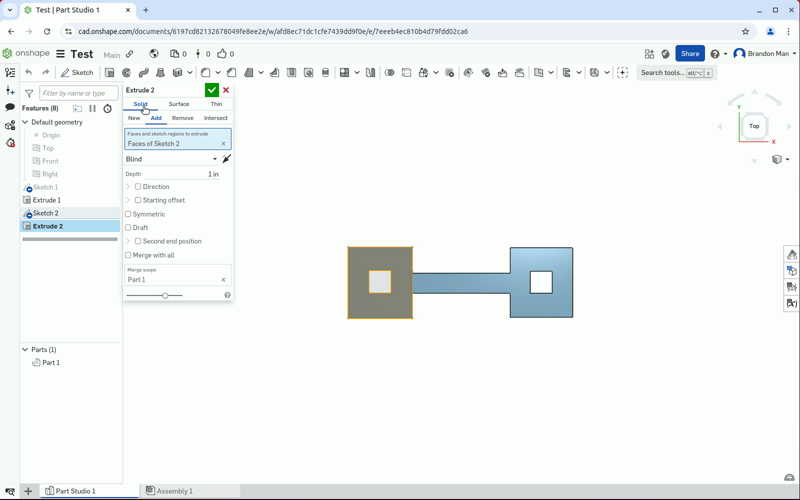
click(143, 106)
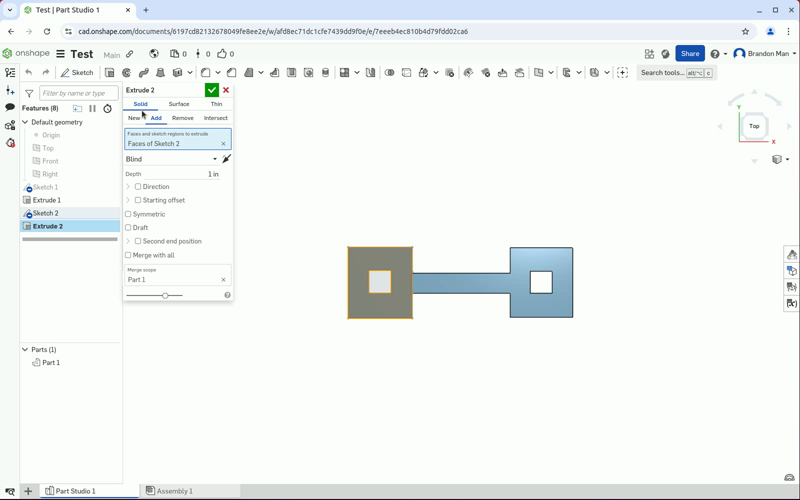
mouse_move(137, 120)
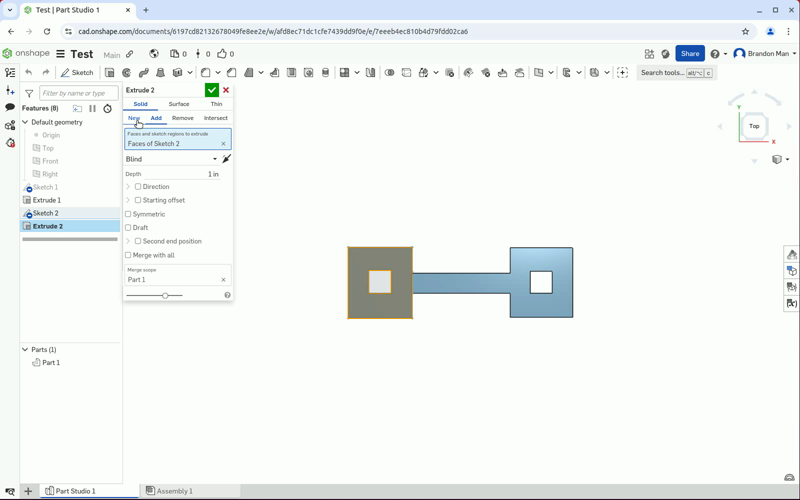
click(137, 120)
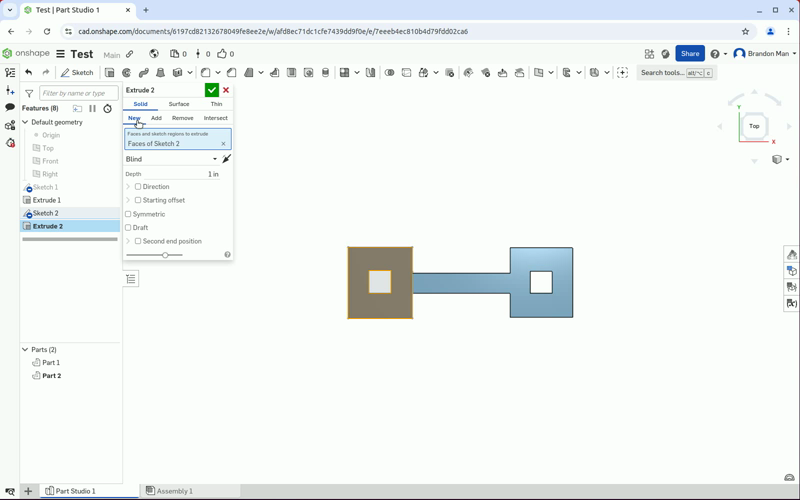
key(tab, 4)
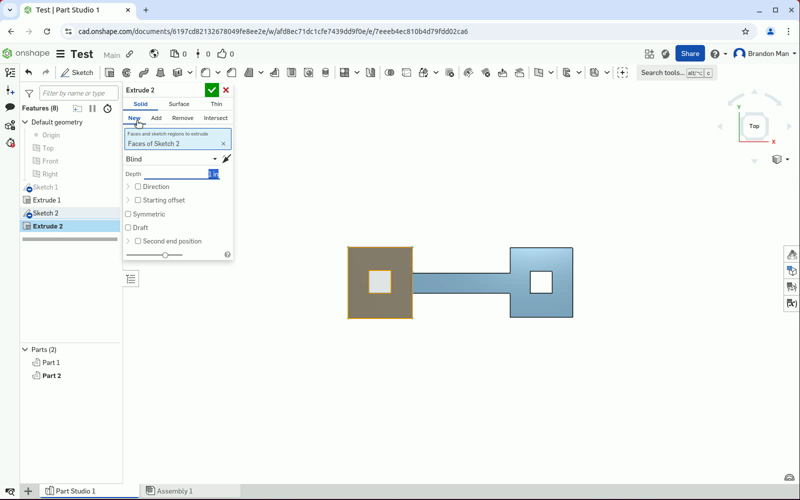
text(4.814)
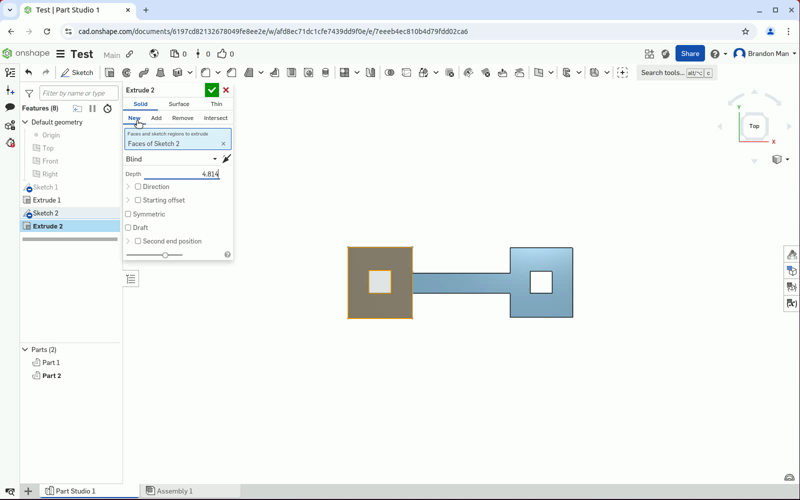
key(enter)
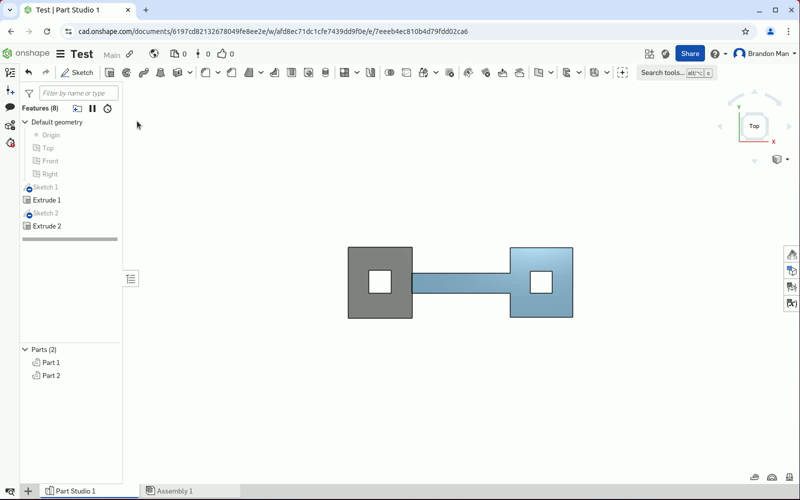
key(shift+h)
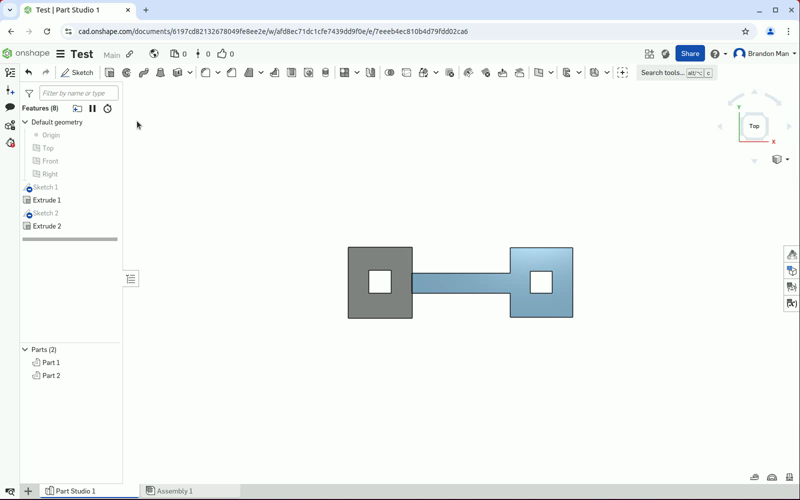
key(shift+h)
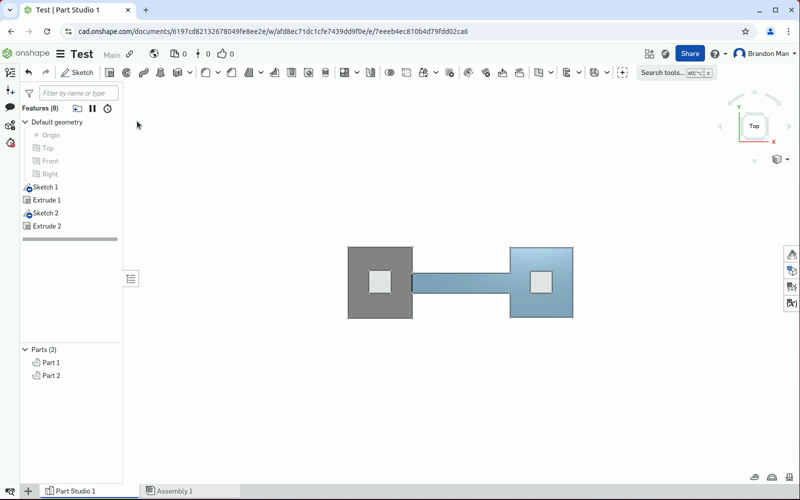
key(shift+7)
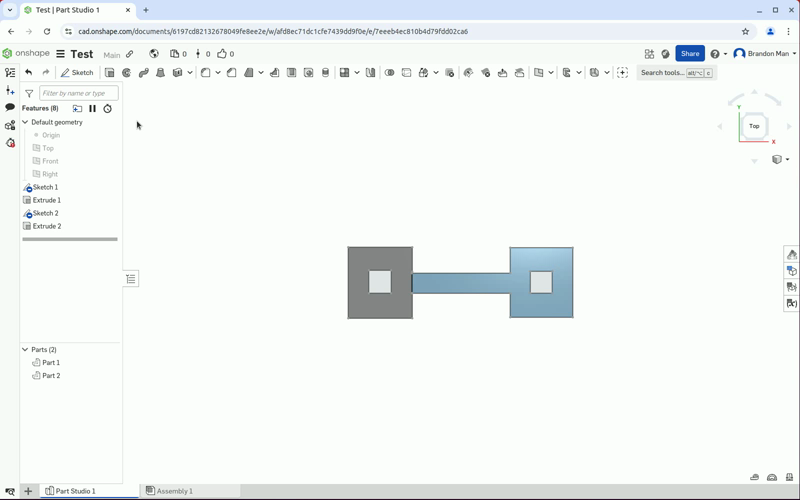
key(up, 3)
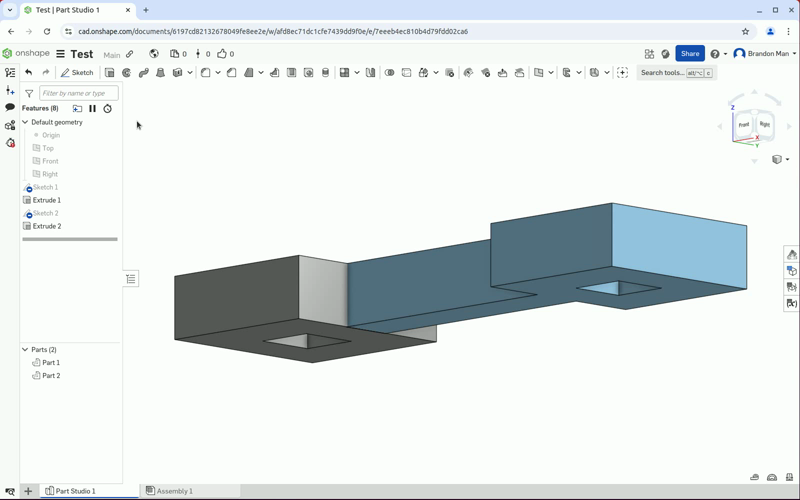
key(left, 3)
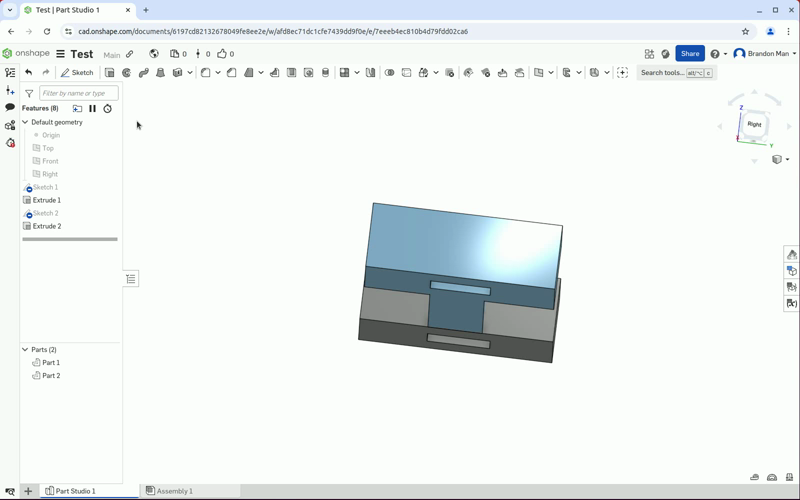
key(right, 3)
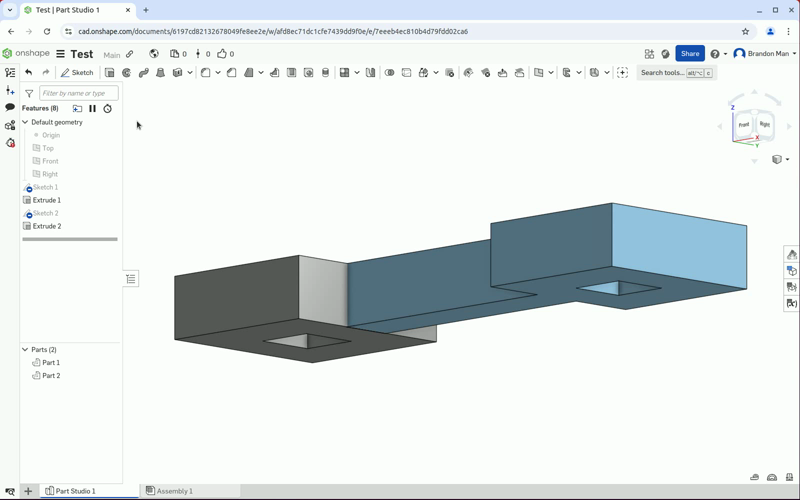
key(down, 3)
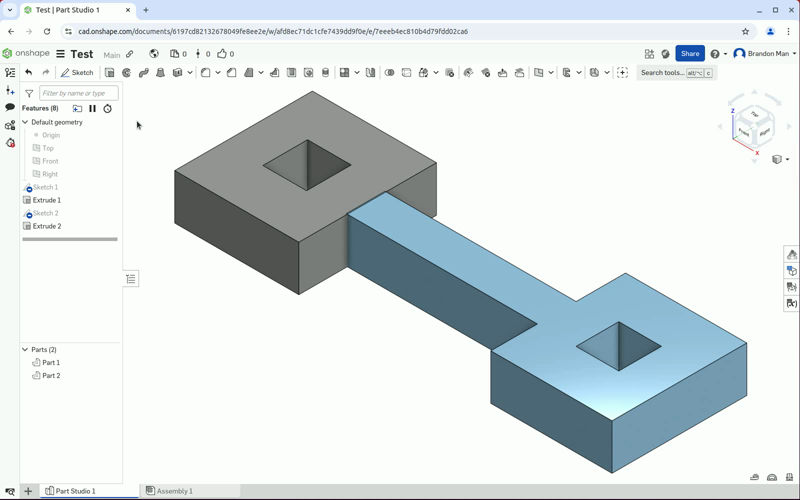
mouse_move(73, 189)
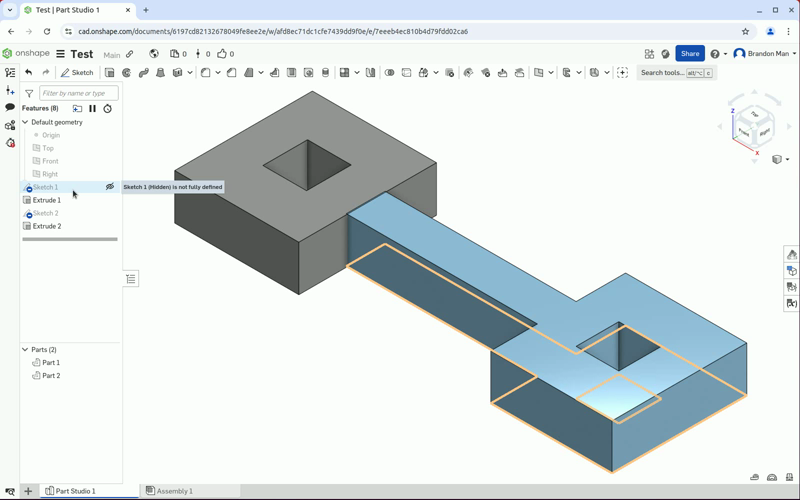
click(73, 189)